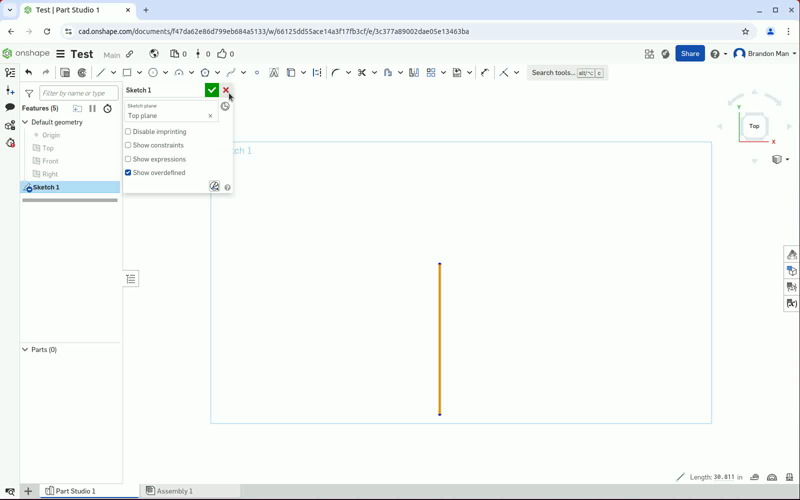
key(shift+h)
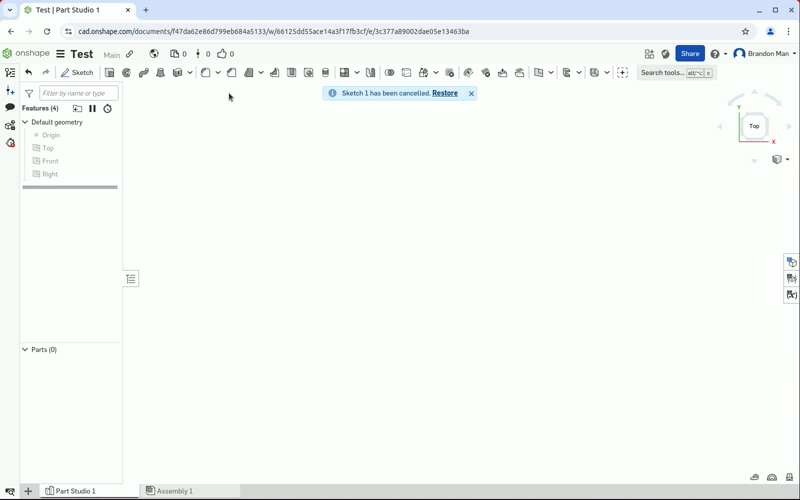
mouse_move(73, 352)
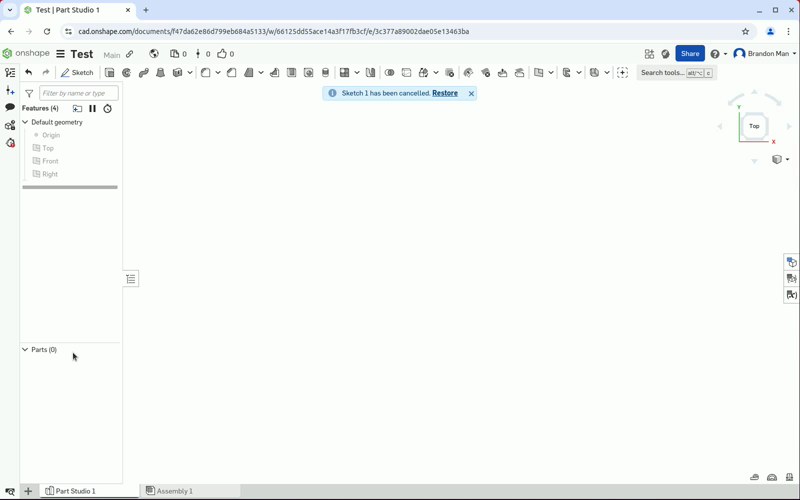
key(y)
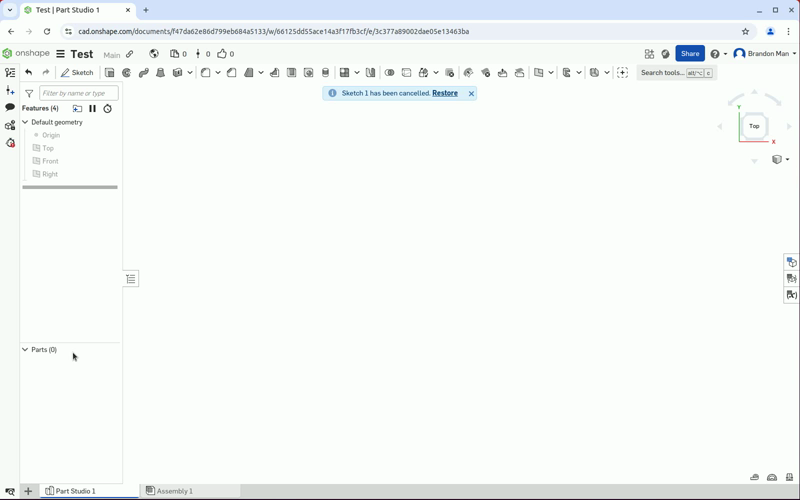
key(shift+p)
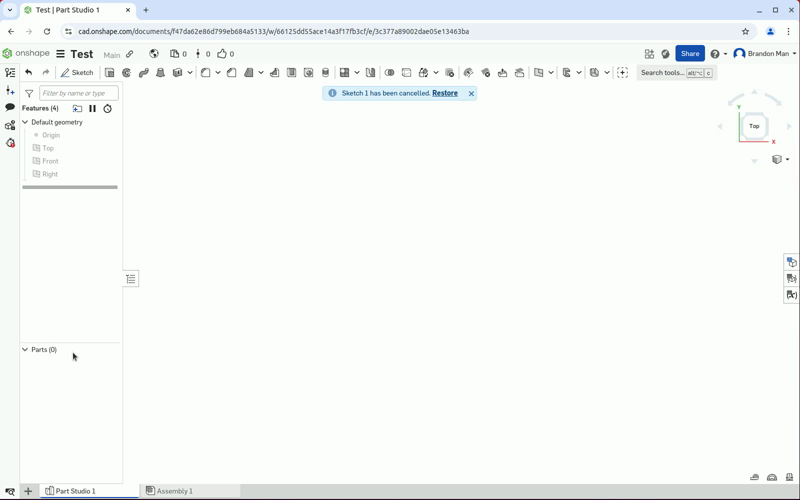
key(space)
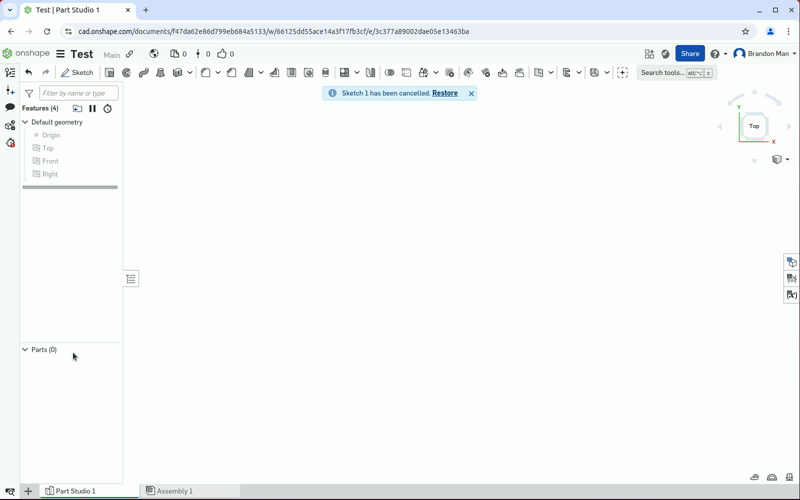
key_down(shift)
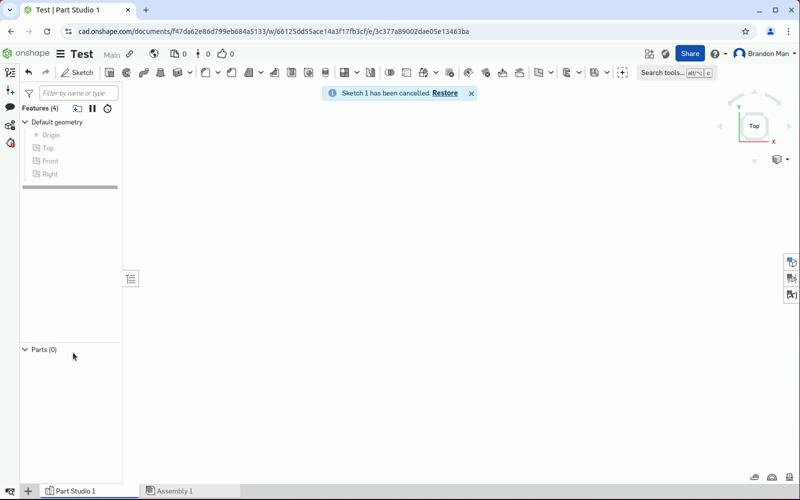
key(up)
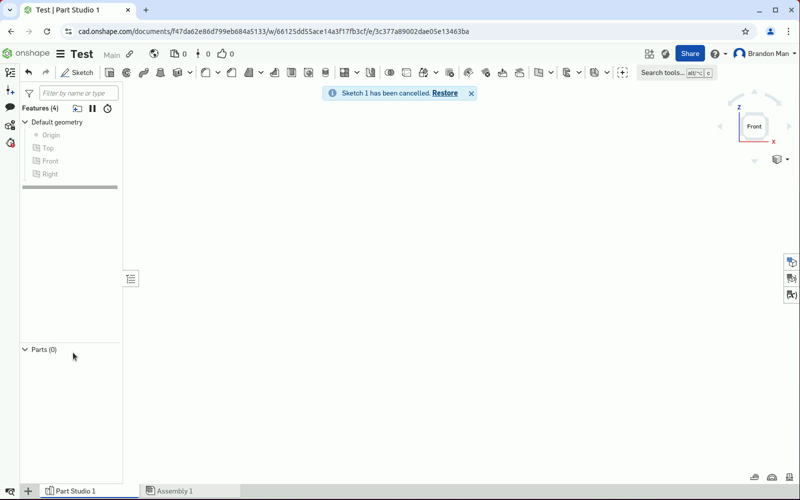
key_up(shift)
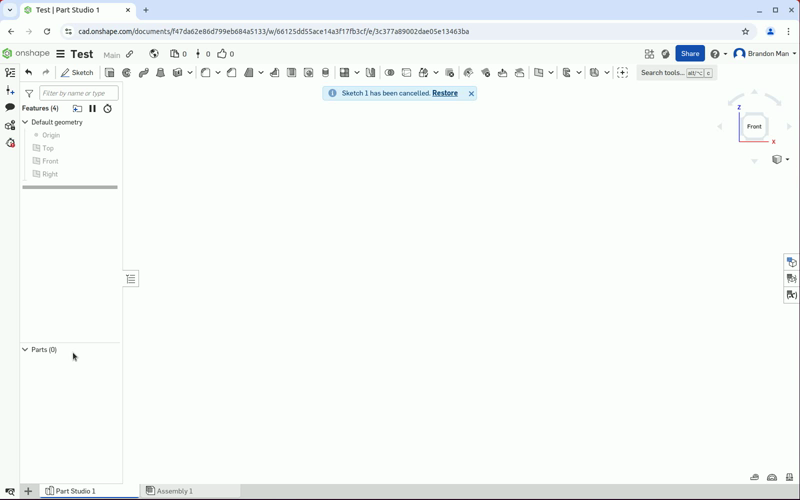
mouse_move(73, 352)
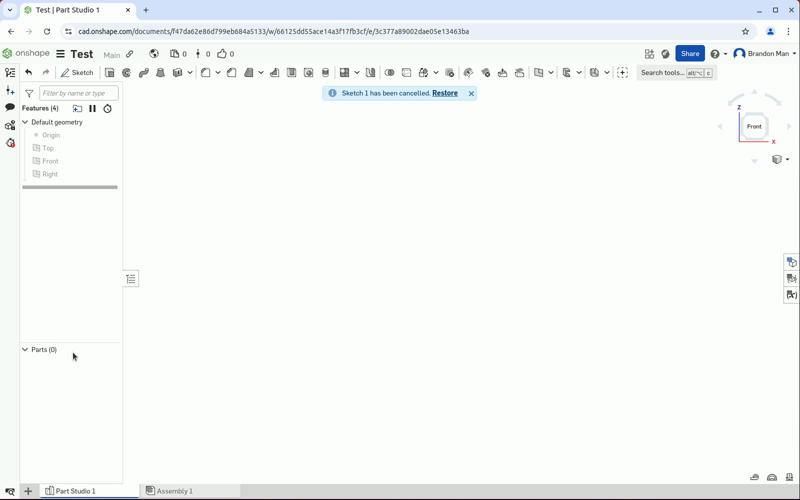
key(shift+y)
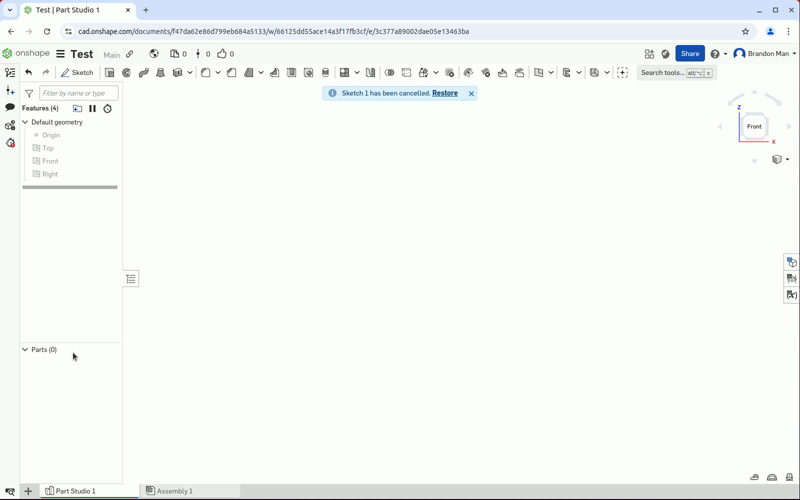
key(shift+s)
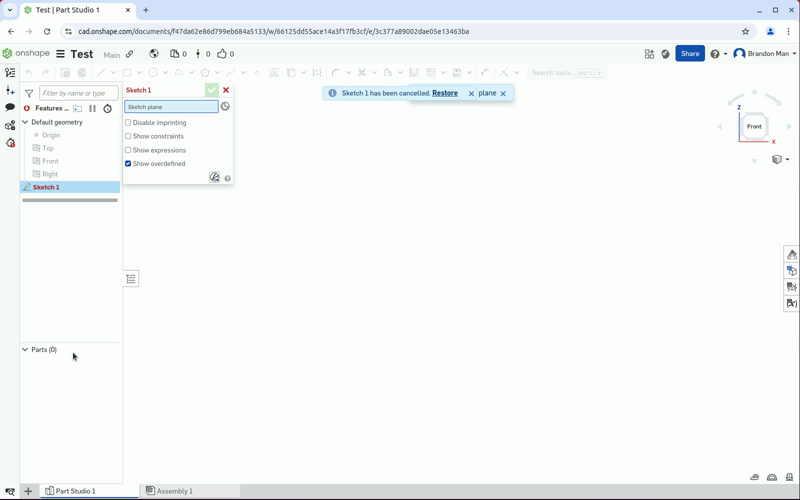
mouse_move(73, 163)
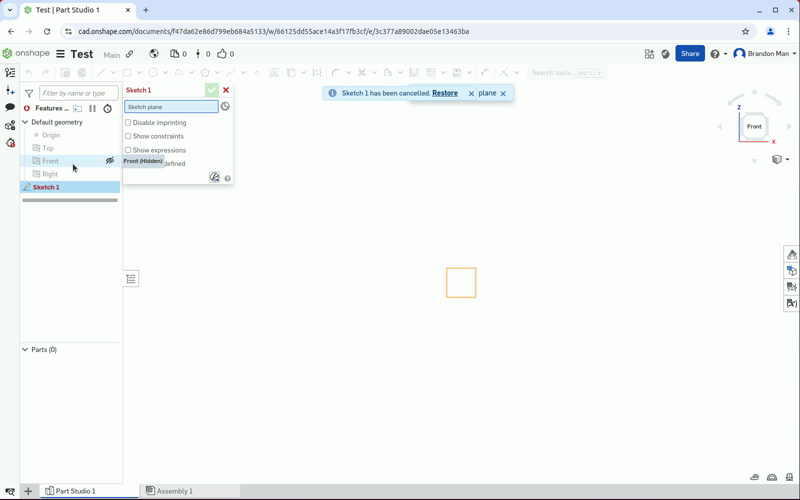
click(73, 163)
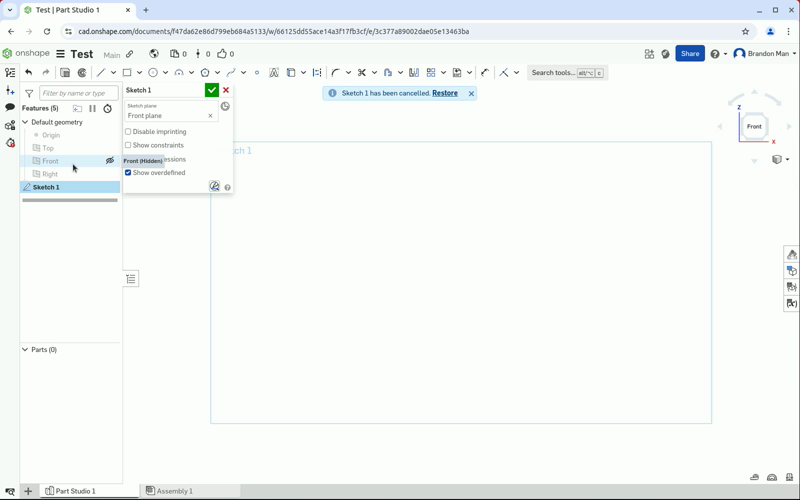
mouse_move(73, 352)
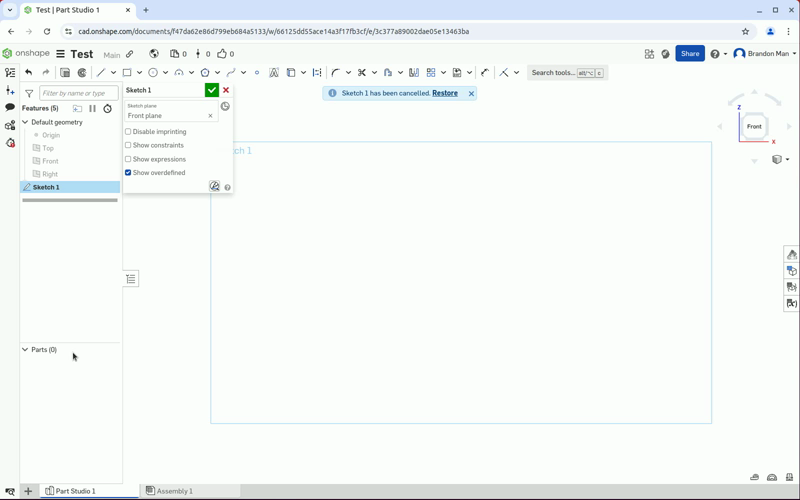
key(y)
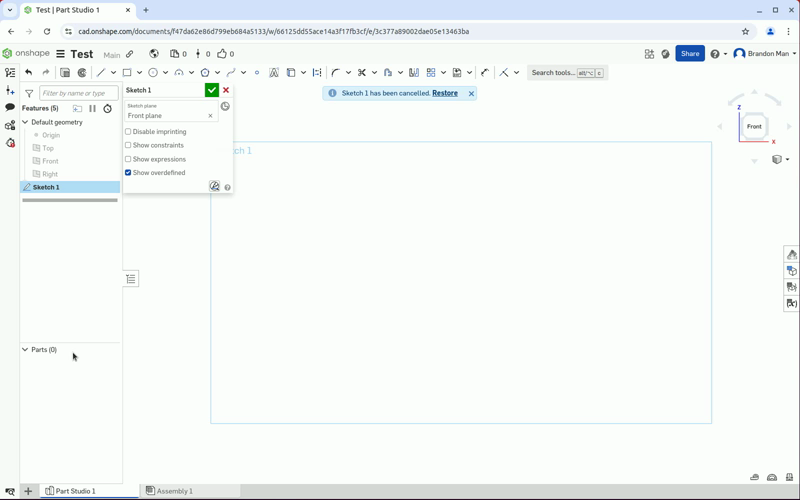
key(l)
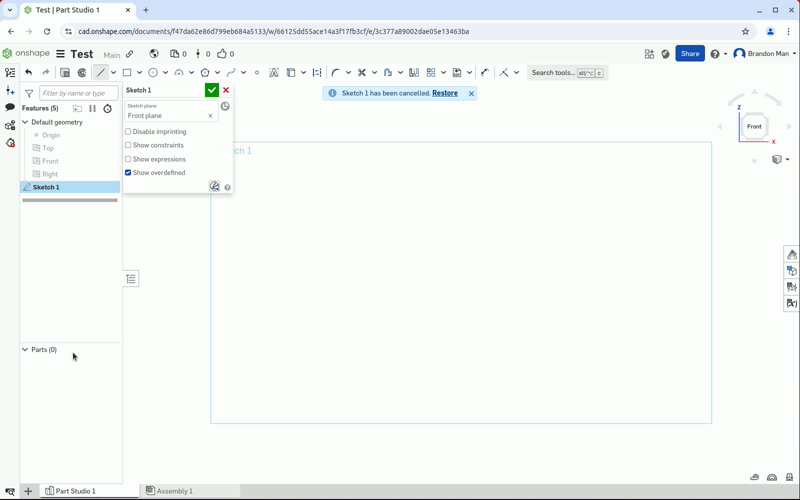
key_down(shift)
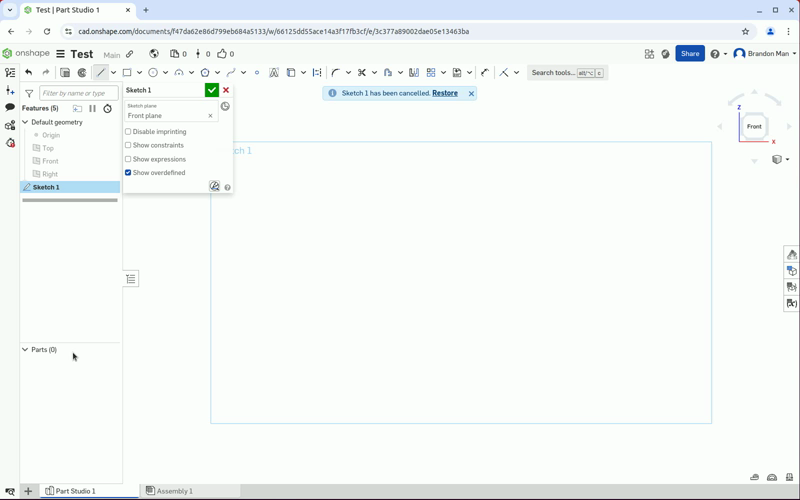
mouse_move(348, 275)
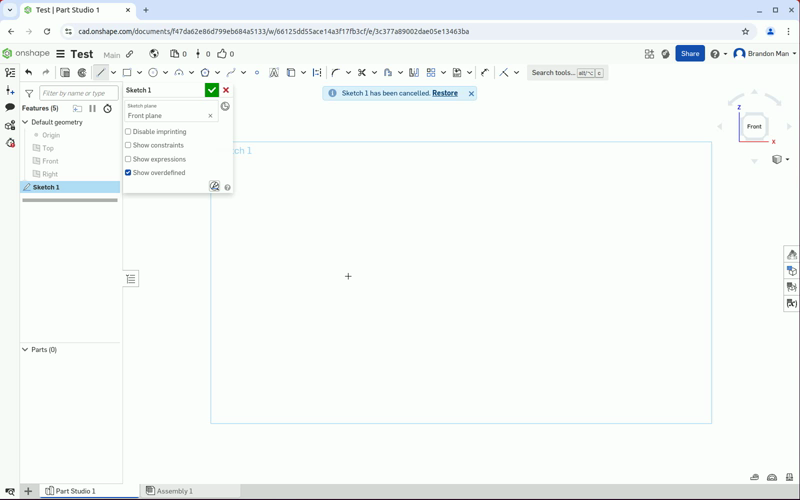
click(348, 275)
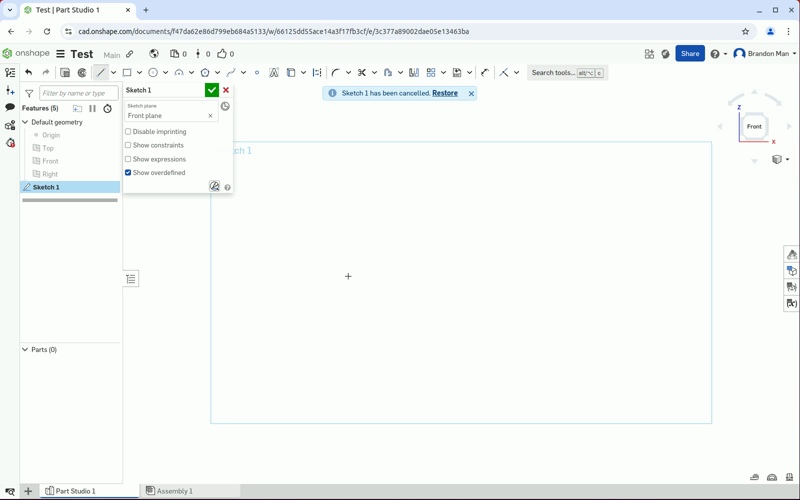
key_up(shift)
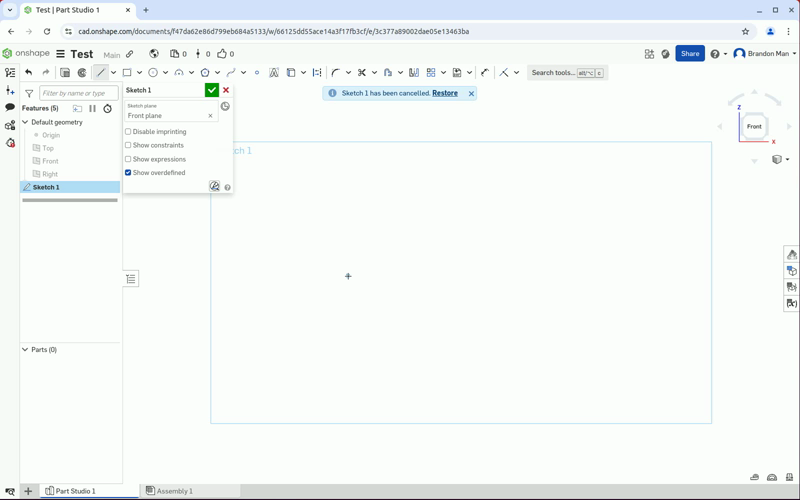
key_down(shift)
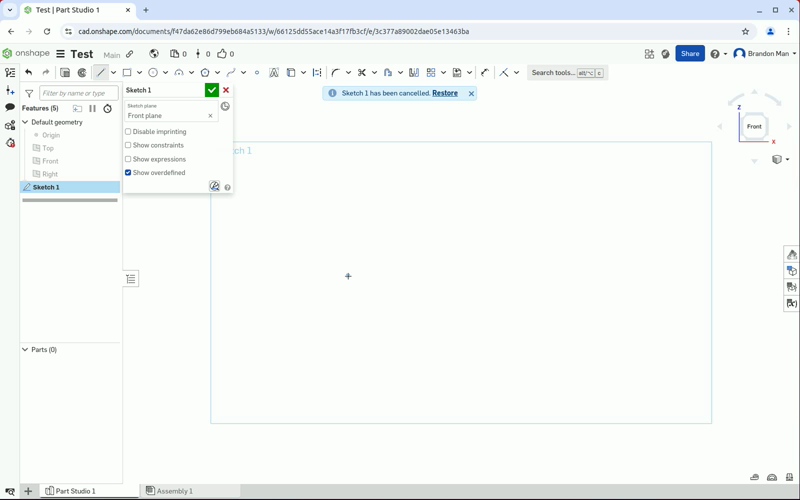
mouse_move(378, 275)
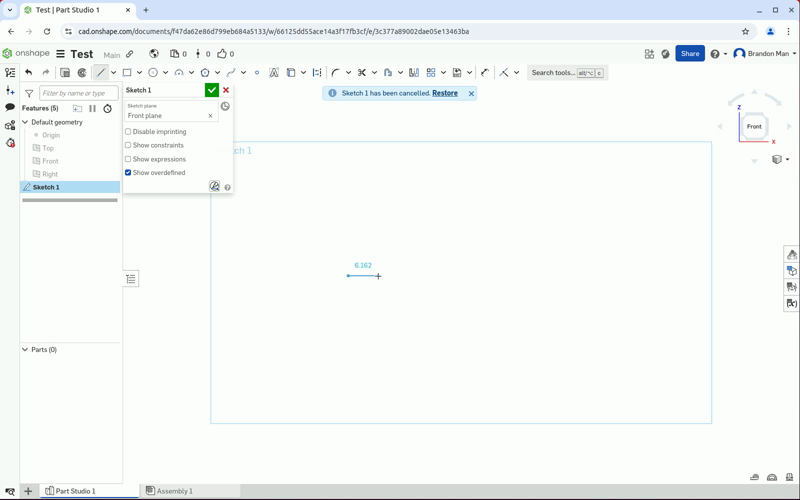
mouse_move(393, 276)
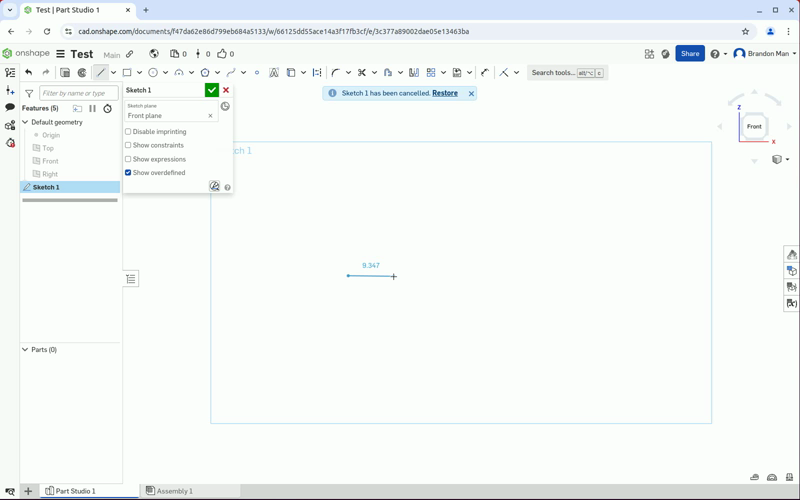
click(393, 276)
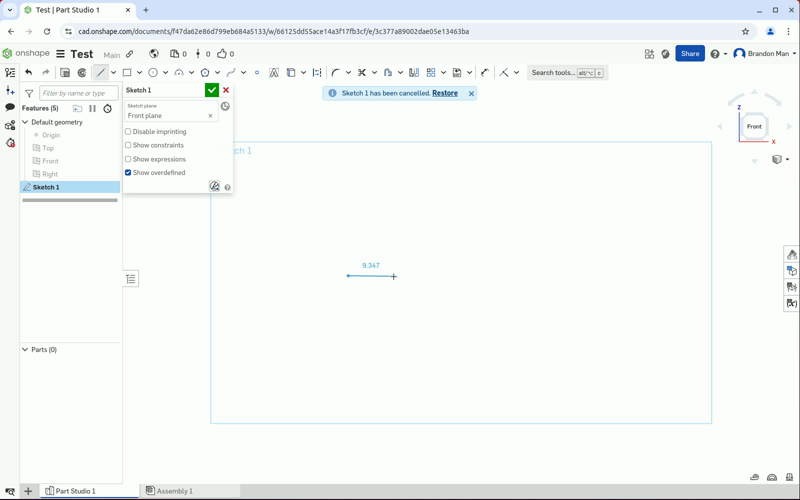
key_up(shift)
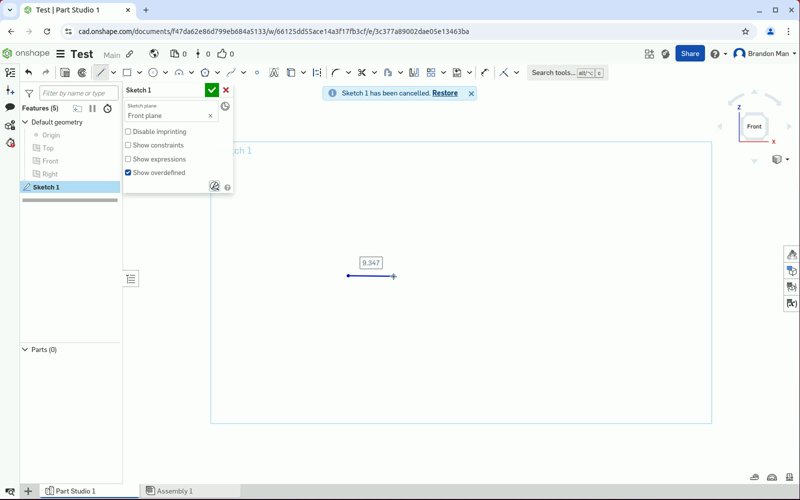
key_down(shift)
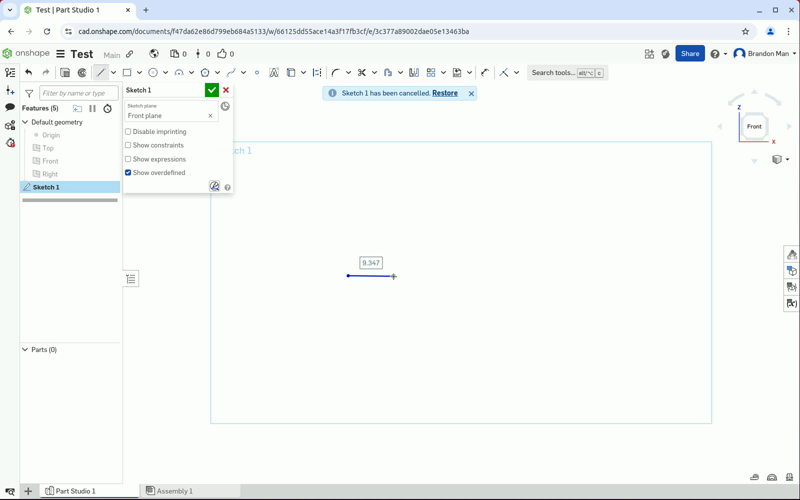
mouse_move(423, 276)
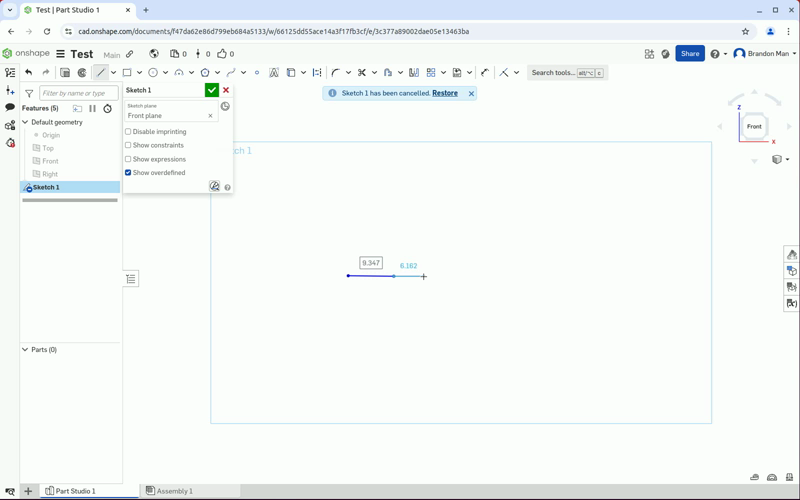
mouse_move(393, 229)
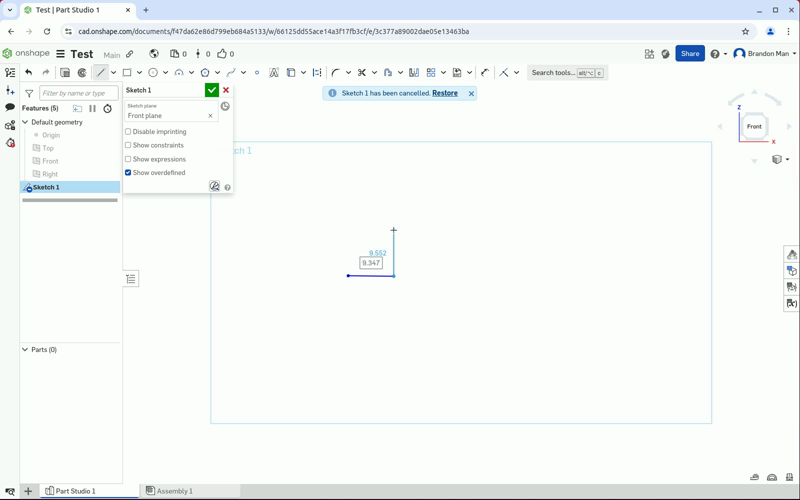
click(393, 229)
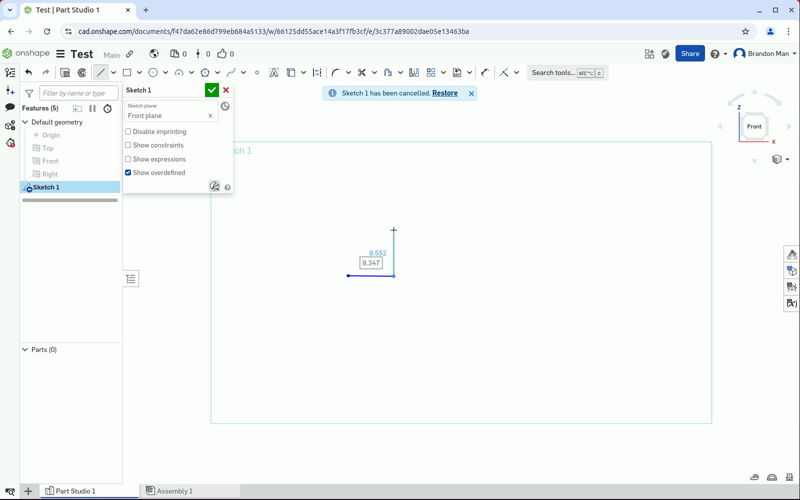
key_up(shift)
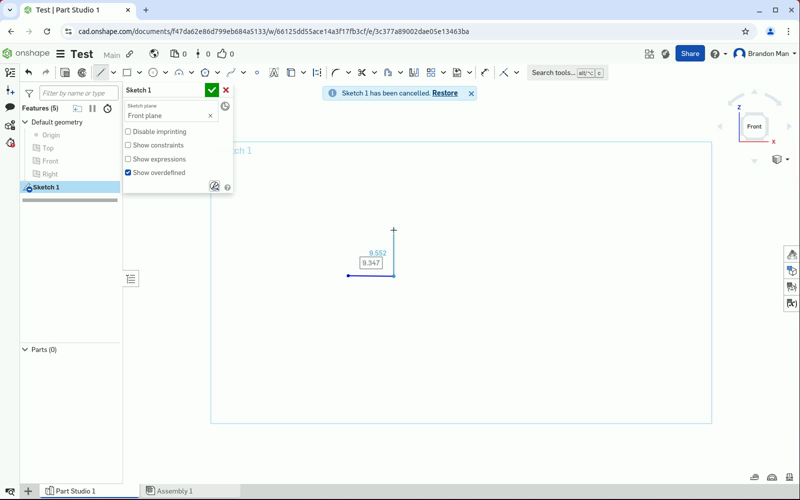
key_down(shift)
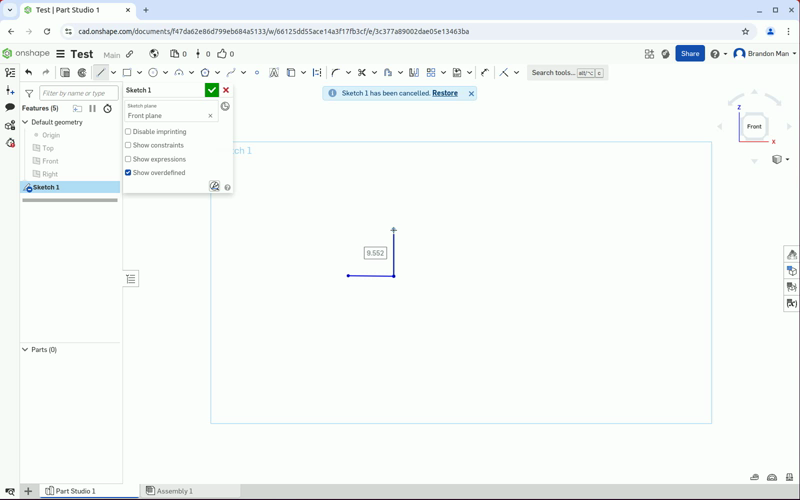
mouse_move(423, 229)
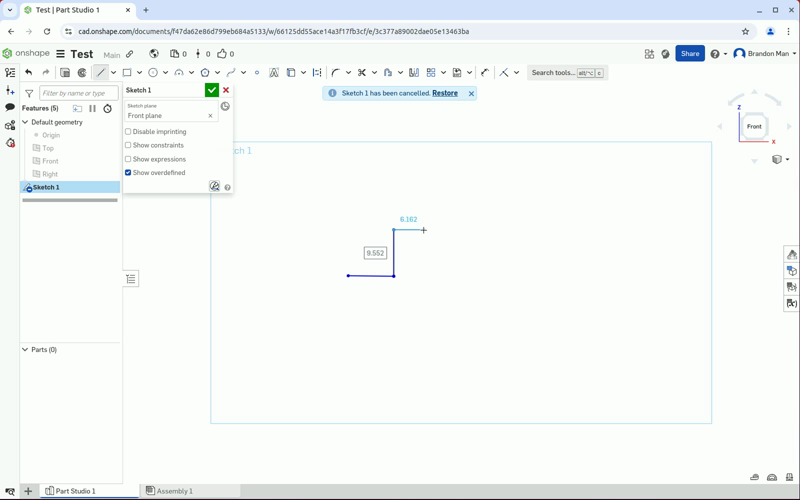
mouse_move(348, 229)
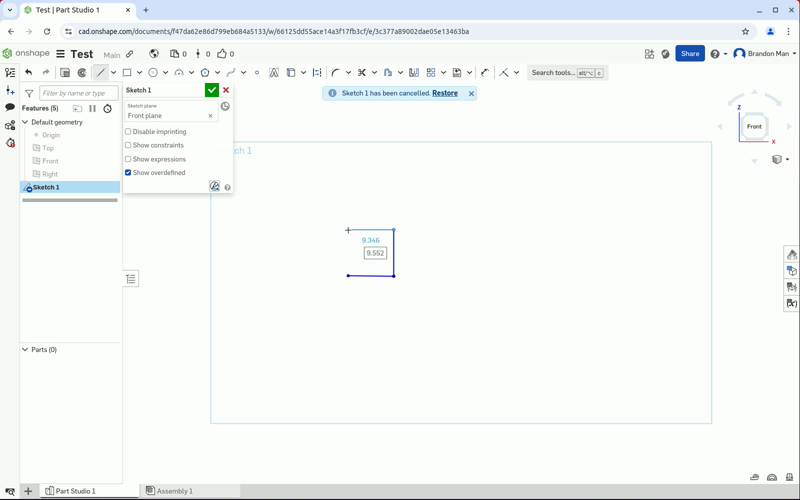
click(348, 229)
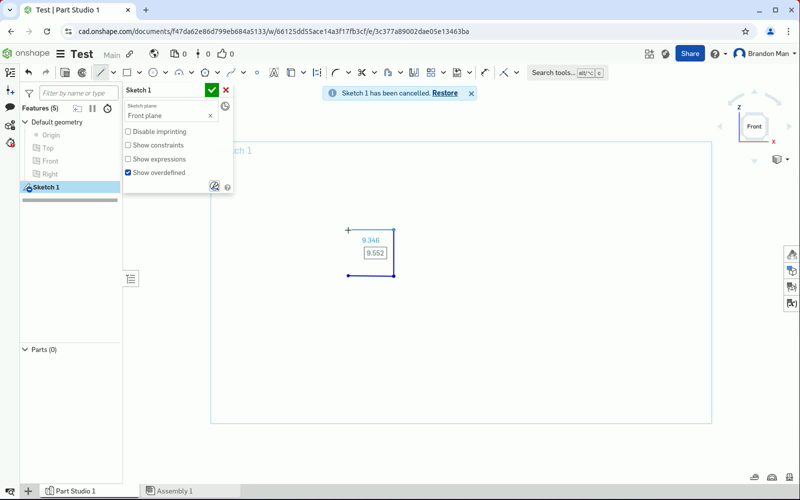
key_up(shift)
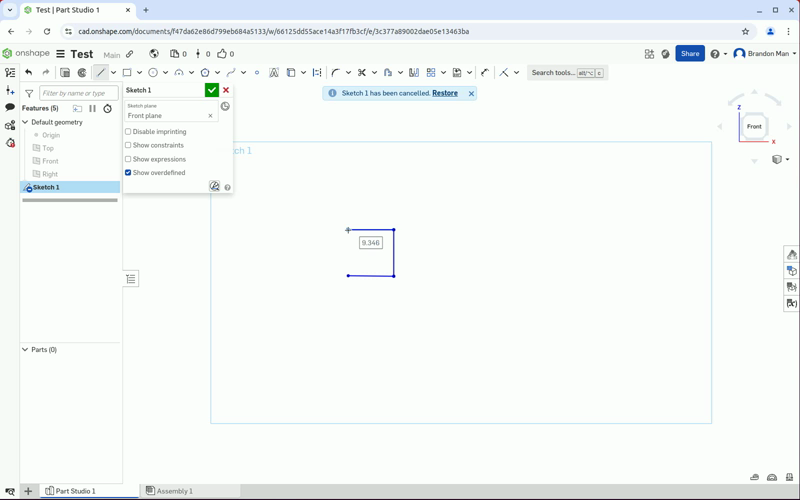
mouse_move(378, 229)
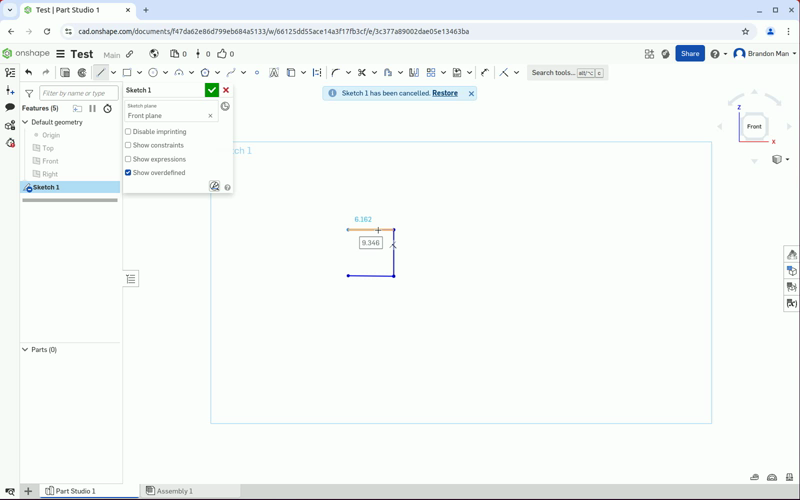
key_down(shift)
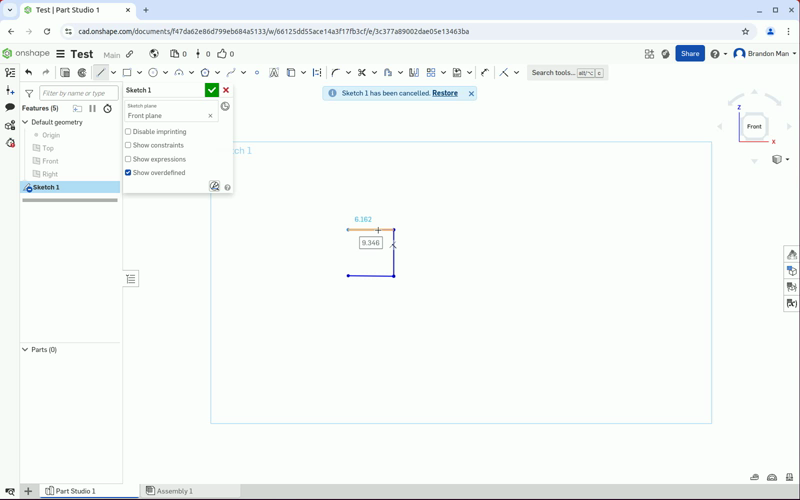
mouse_move(348, 275)
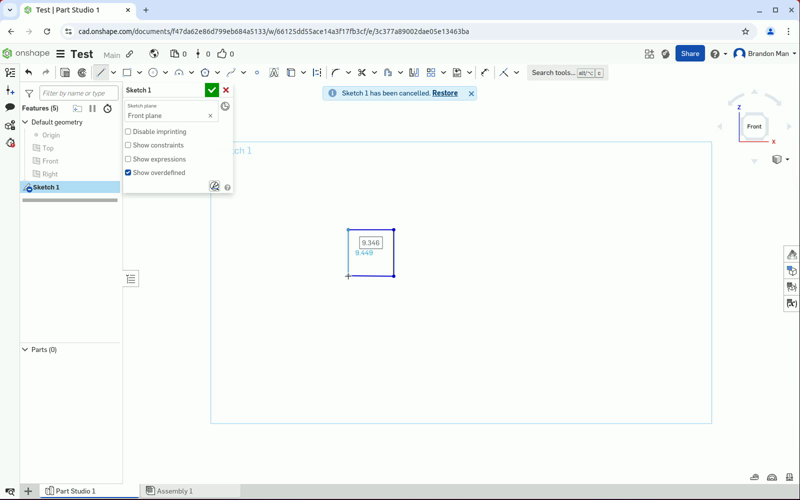
key_up(shift)
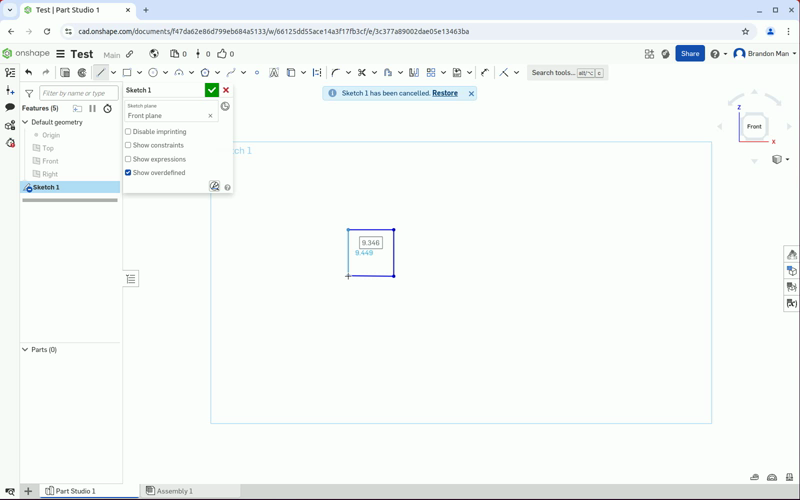
click(348, 275)
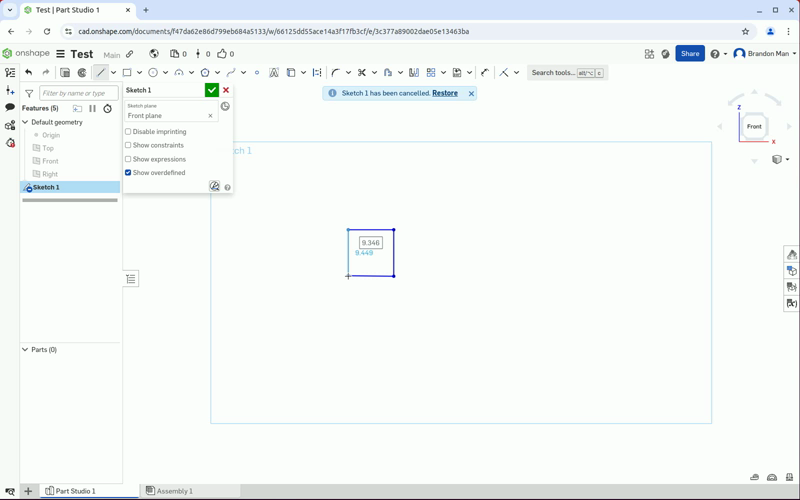
key(esc)
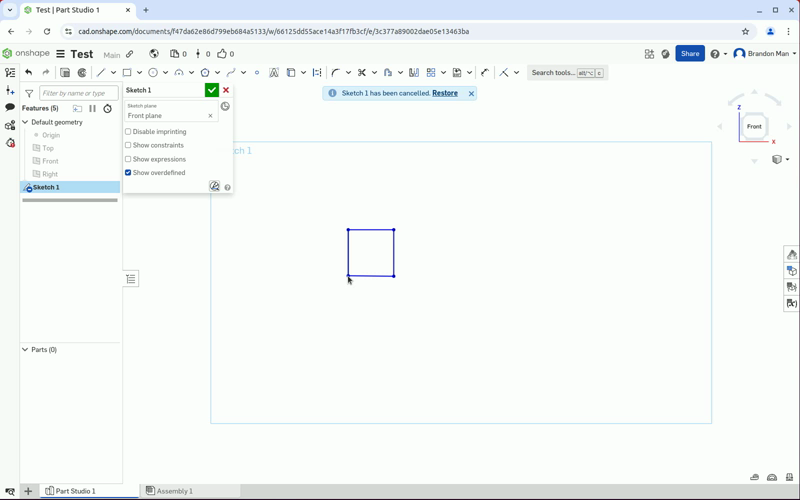
mouse_move(367, 267)
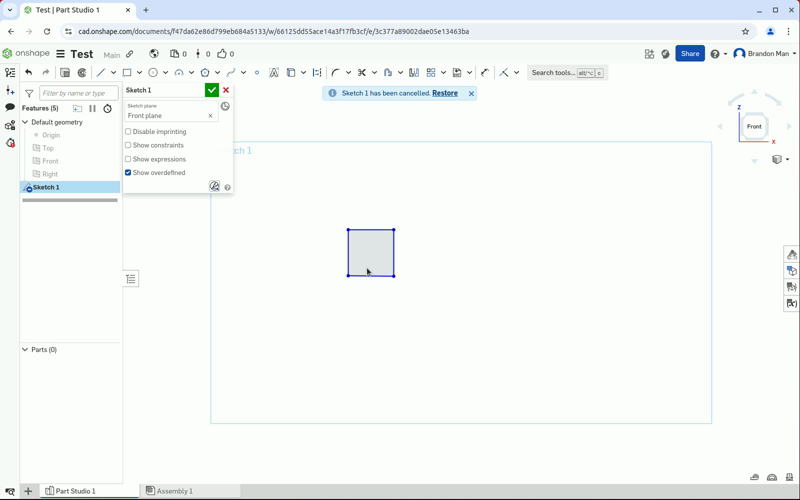
click(367, 267)
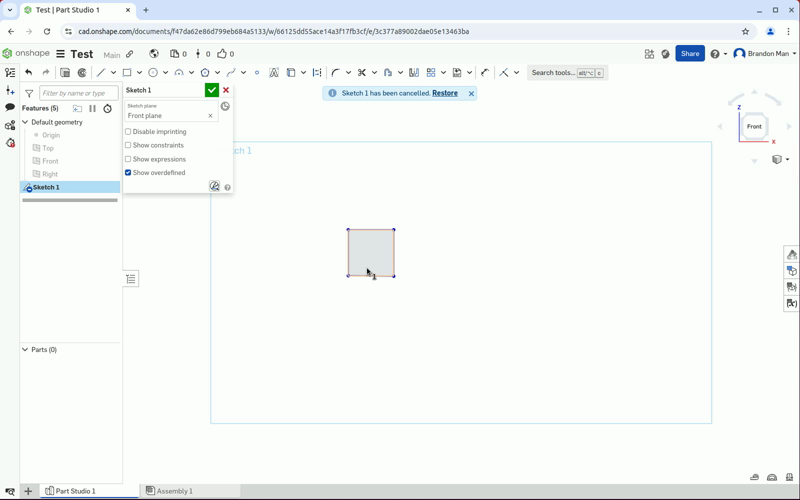
mouse_move(73, 352)
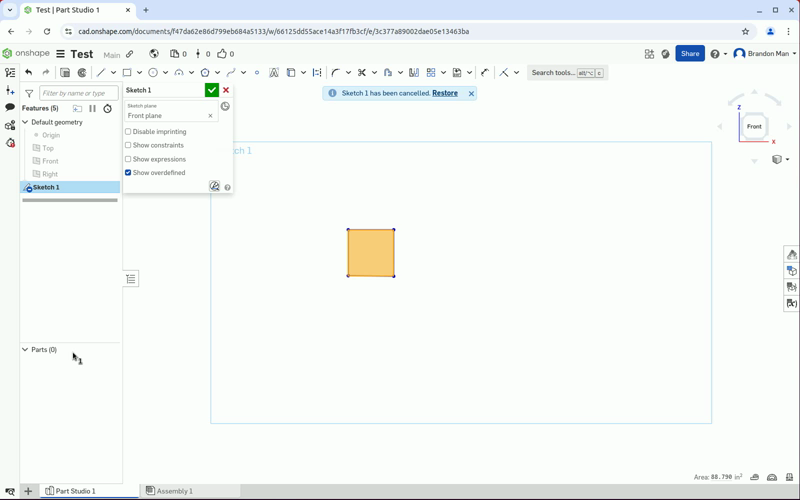
key(shift+y)
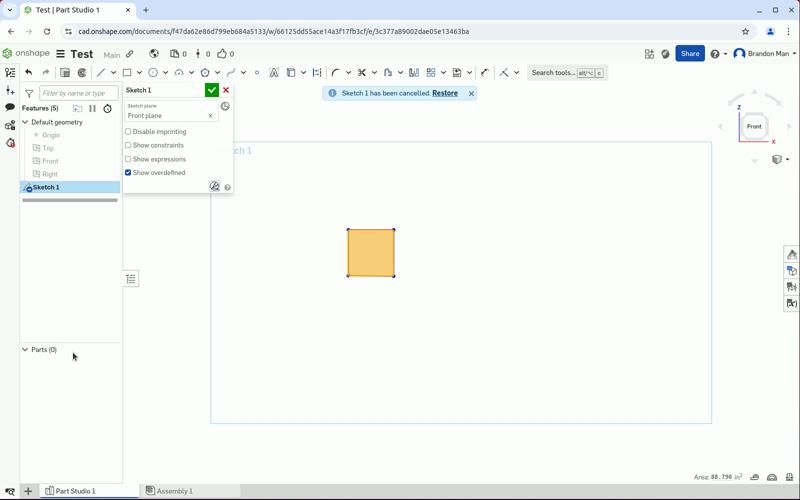
key(shift+e)
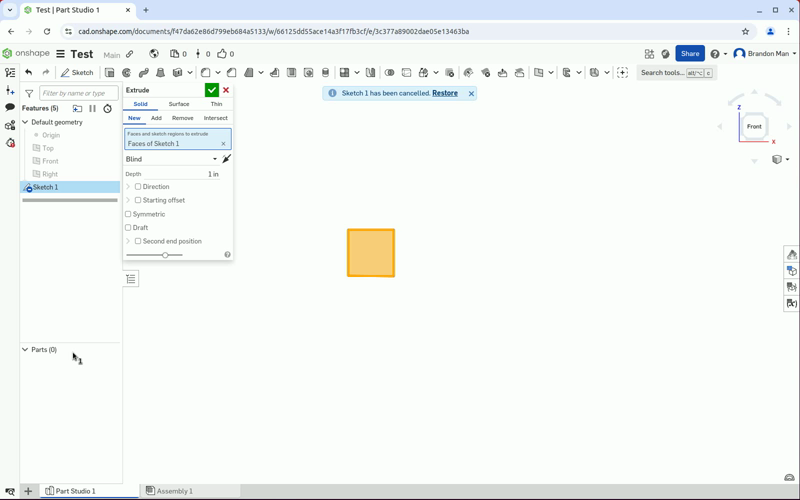
mouse_move(143, 106)
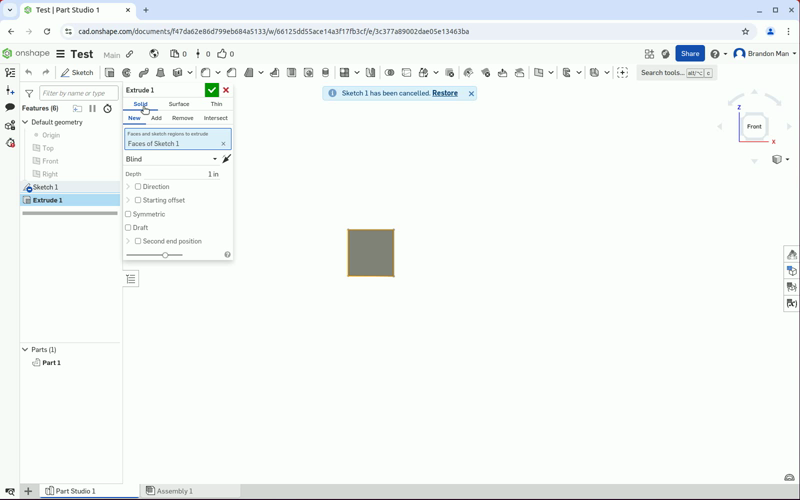
click(143, 106)
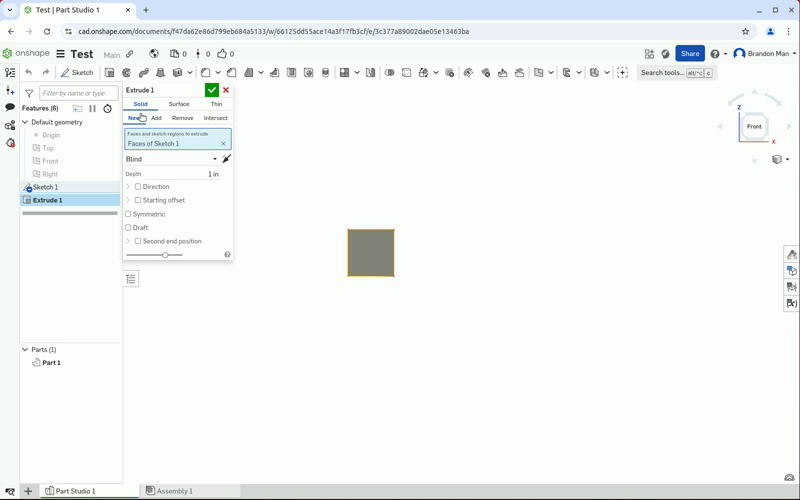
mouse_move(137, 120)
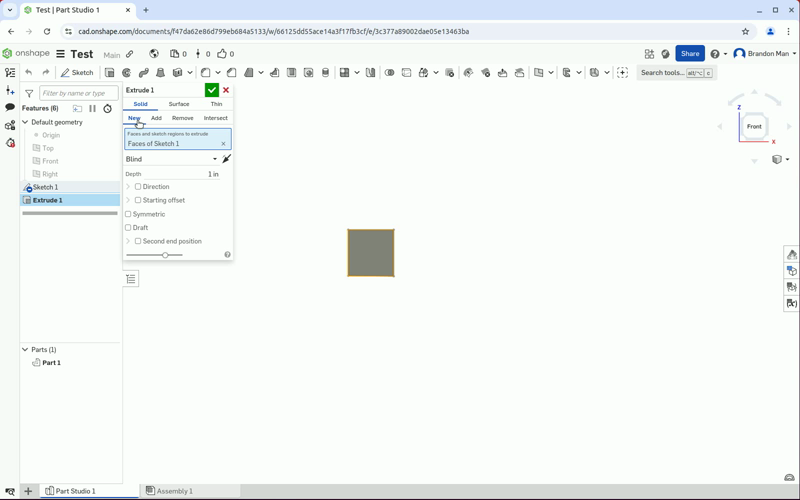
click(137, 120)
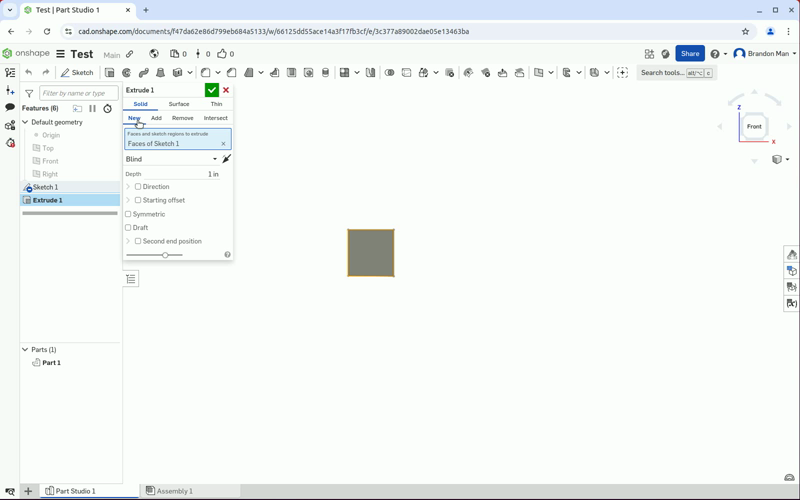
key(tab, 4)
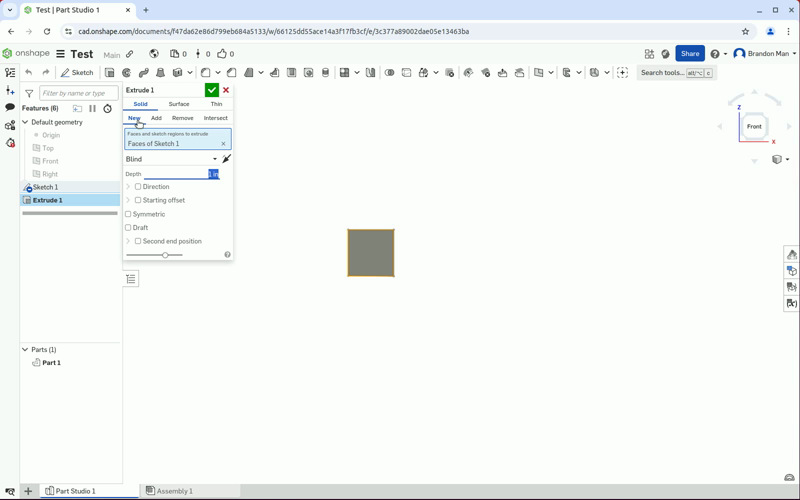
text(6.018)
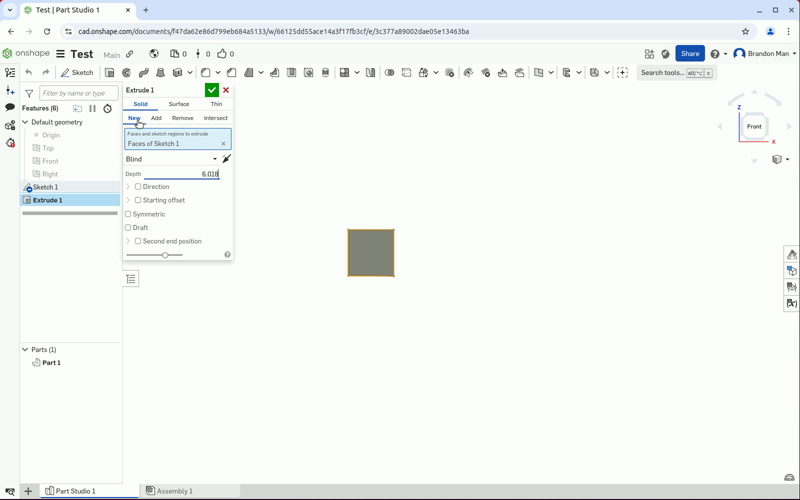
key(enter)
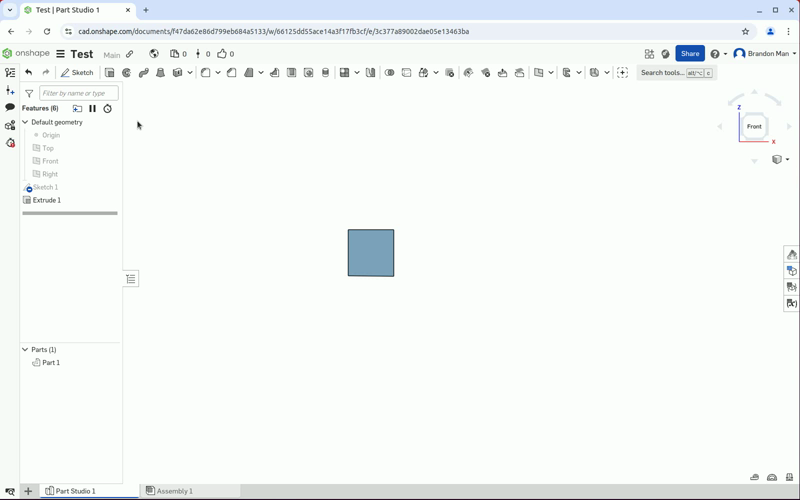
key(shift+h)
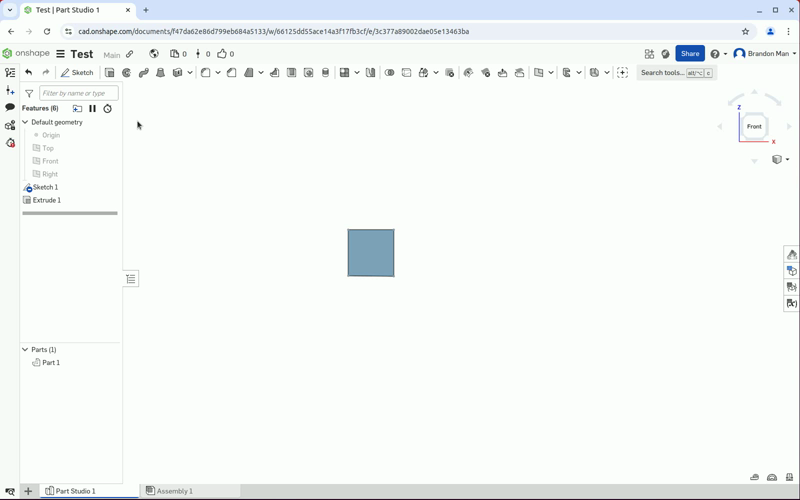
key(shift+h)
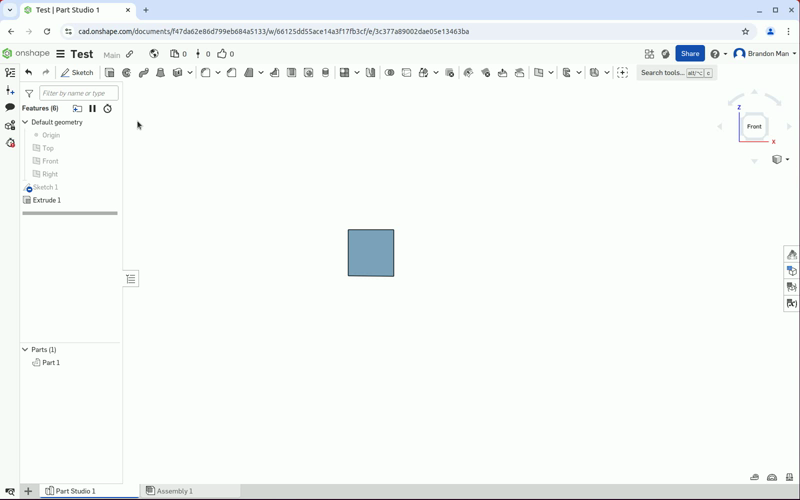
mouse_move(73, 189)
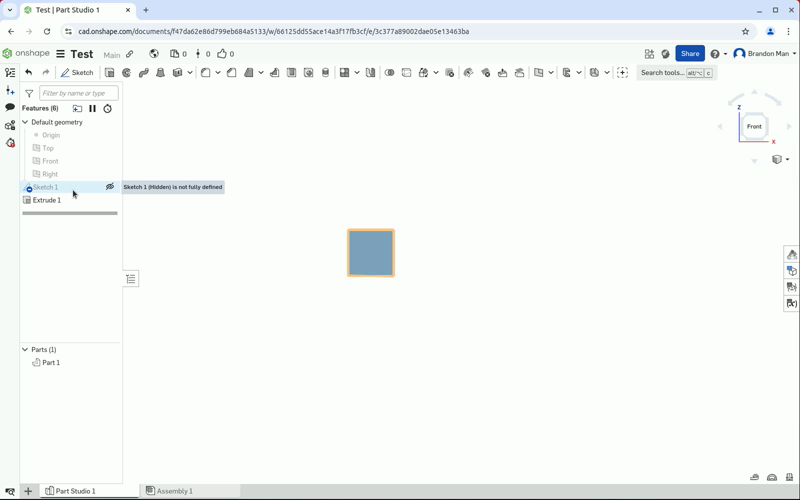
click(73, 189)
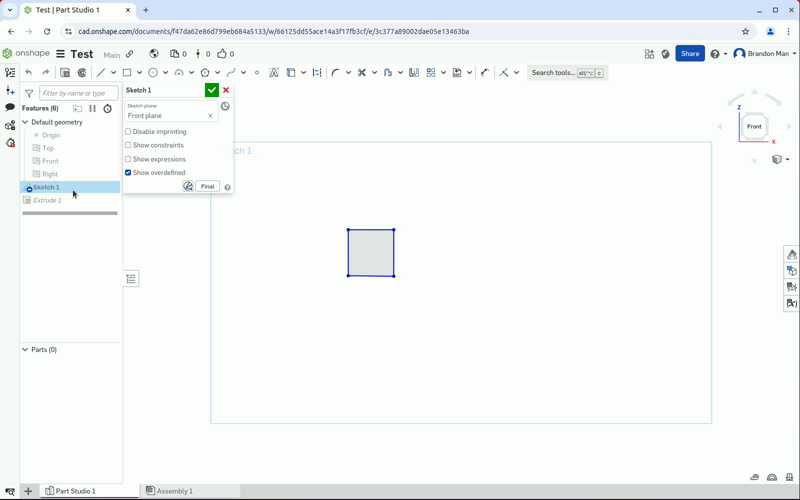
mouse_move(229, 92)
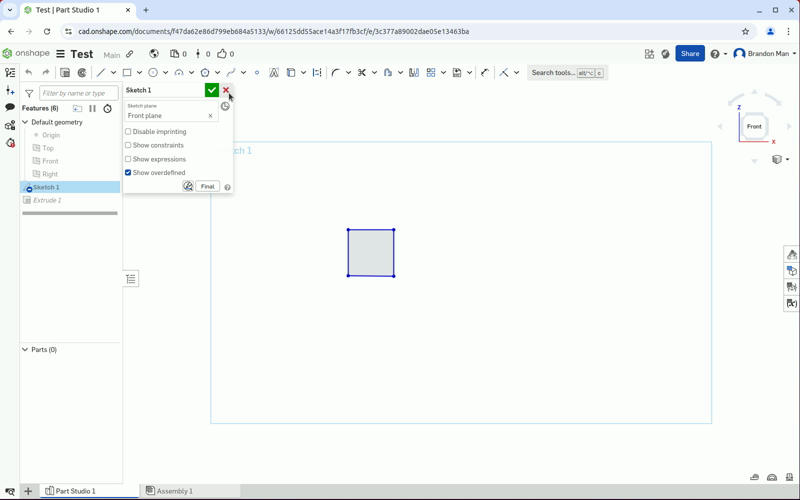
click(229, 92)
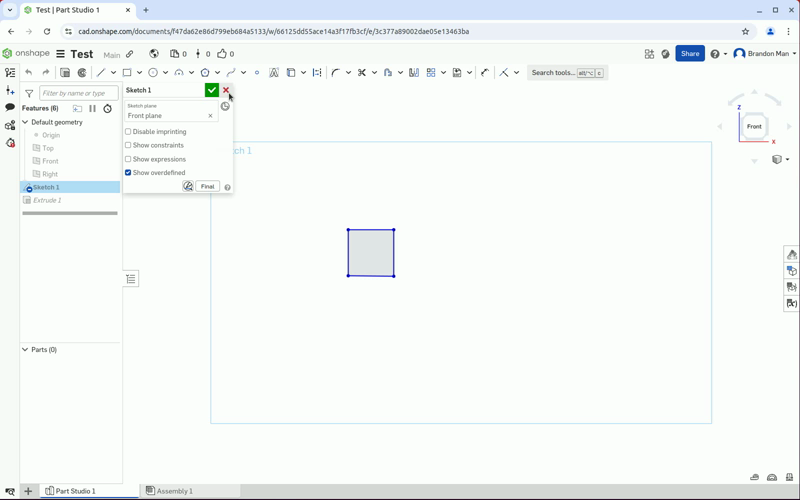
key(shift+s)
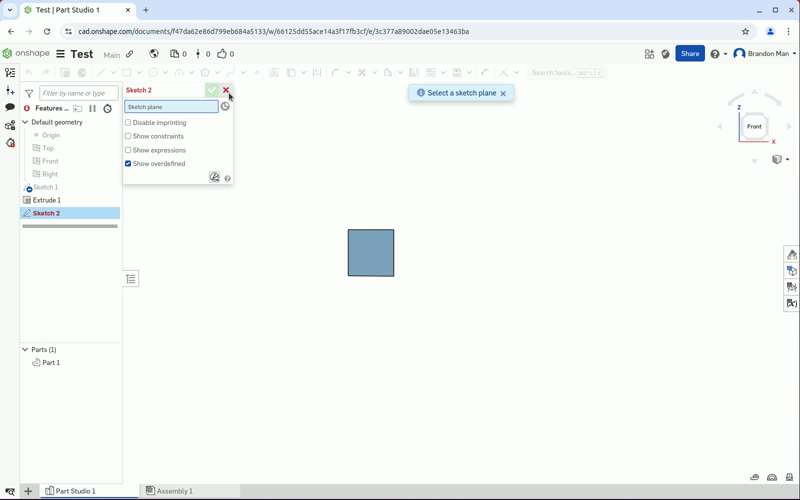
mouse_move(73, 163)
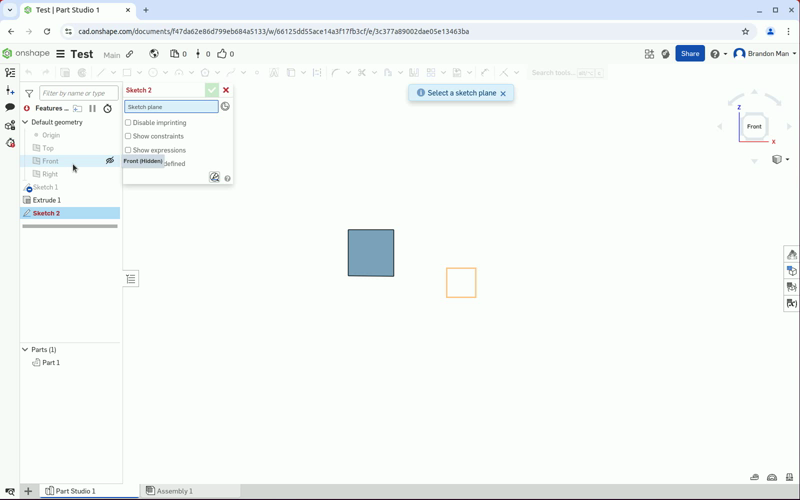
click(73, 163)
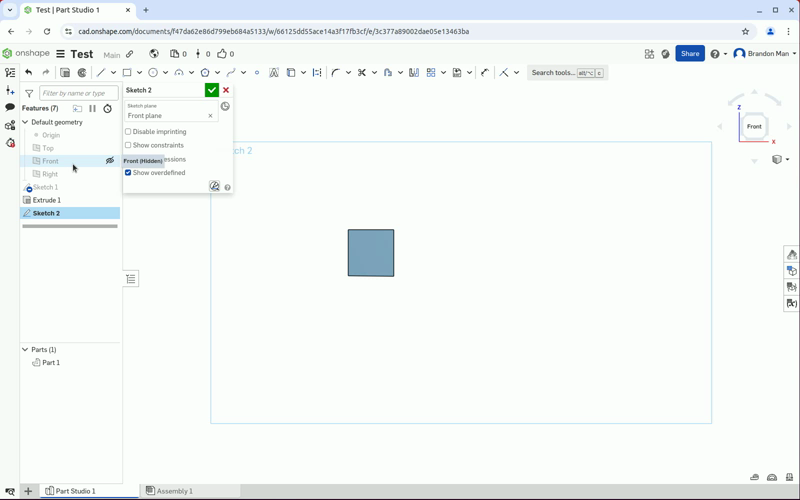
mouse_move(73, 352)
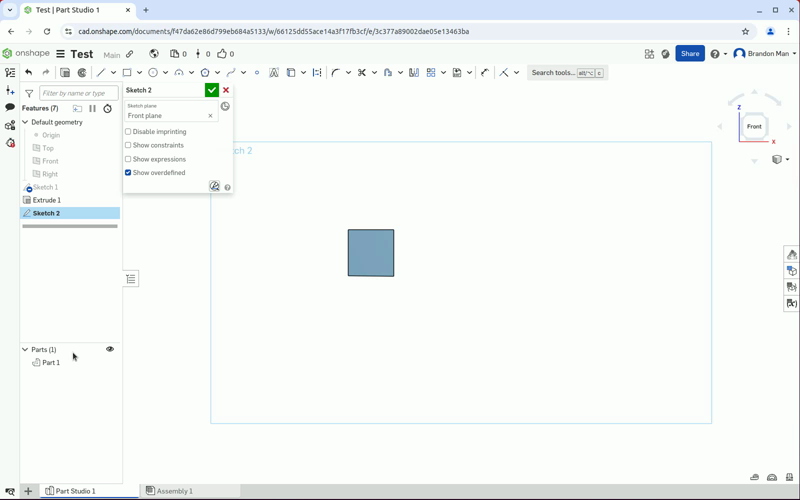
key(y)
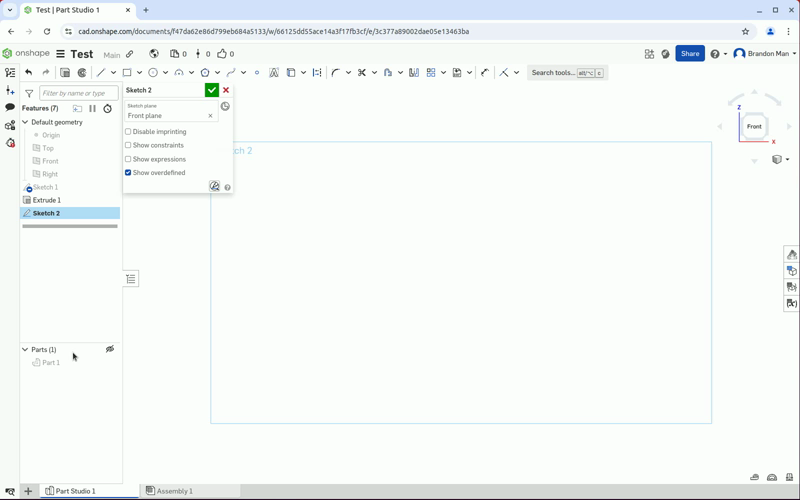
key(l)
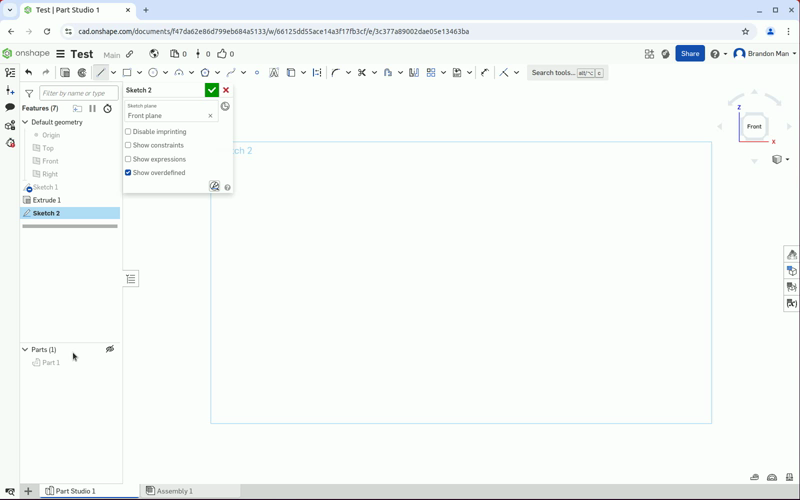
key_down(shift)
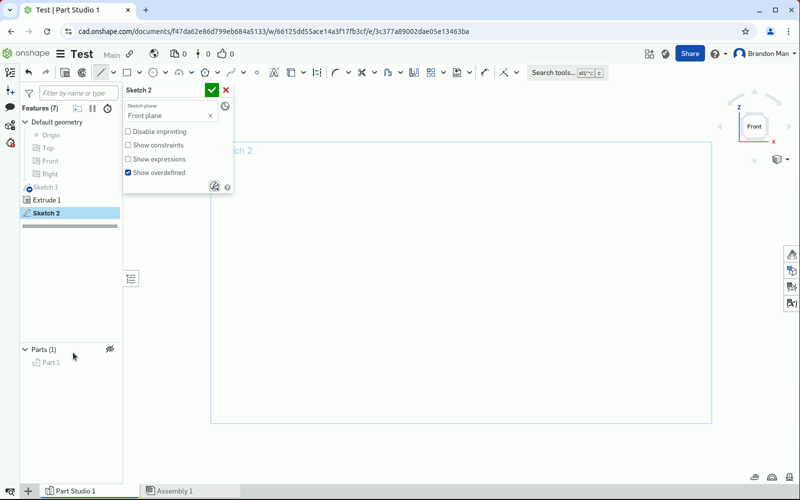
mouse_move(491, 250)
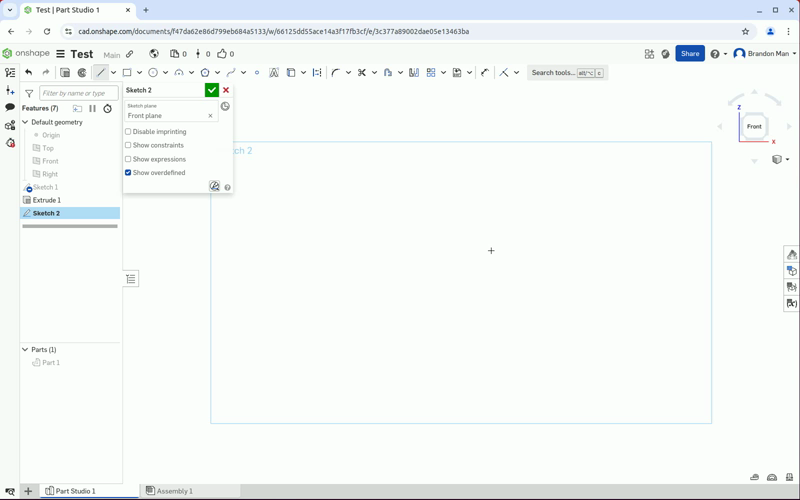
click(491, 250)
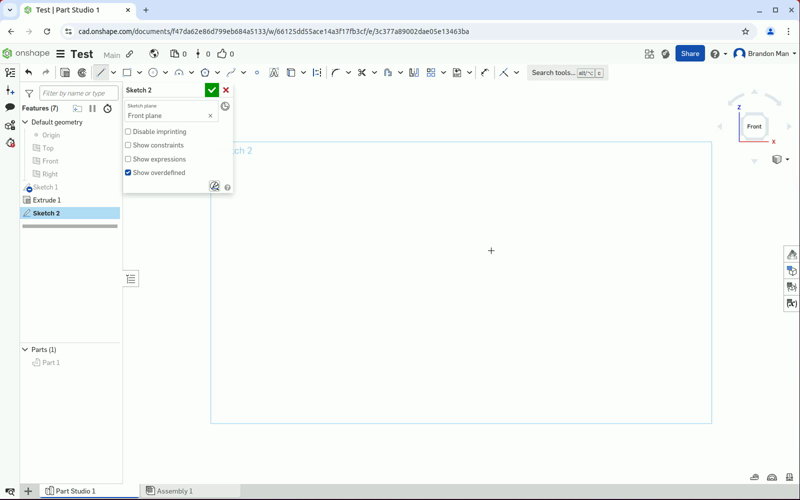
key_up(shift)
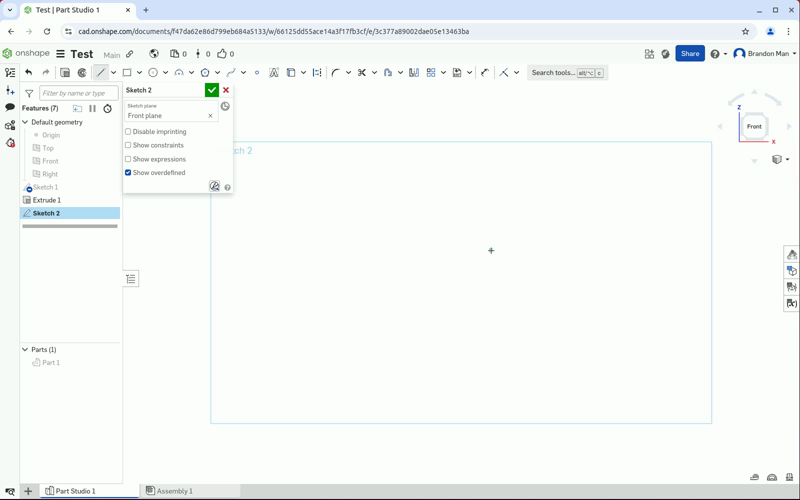
key_down(shift)
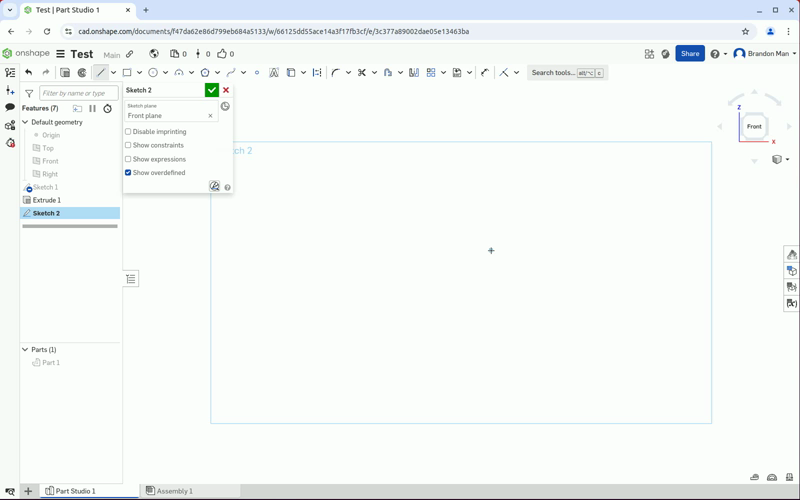
mouse_move(521, 250)
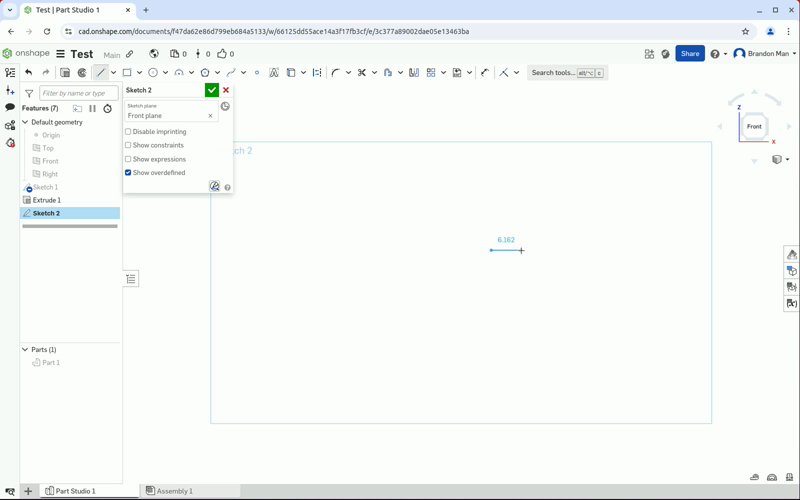
mouse_move(536, 250)
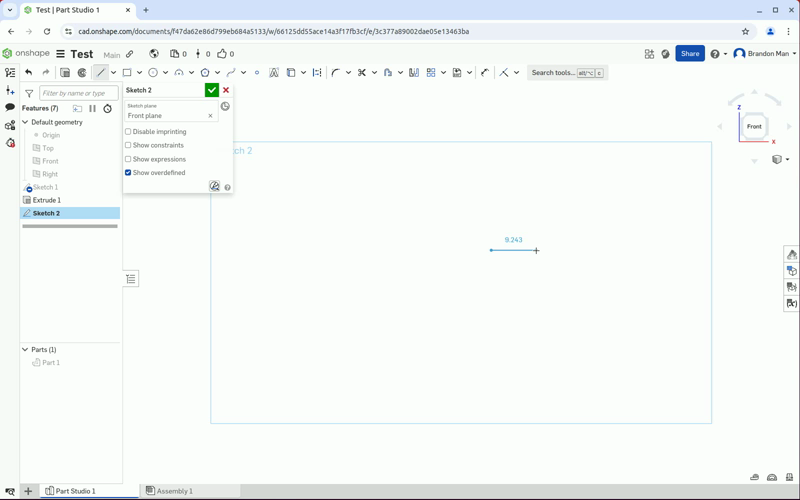
click(536, 250)
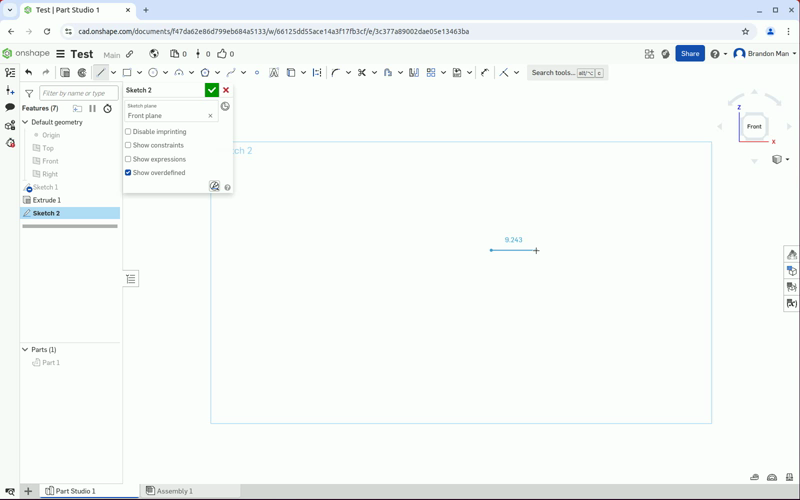
key_up(shift)
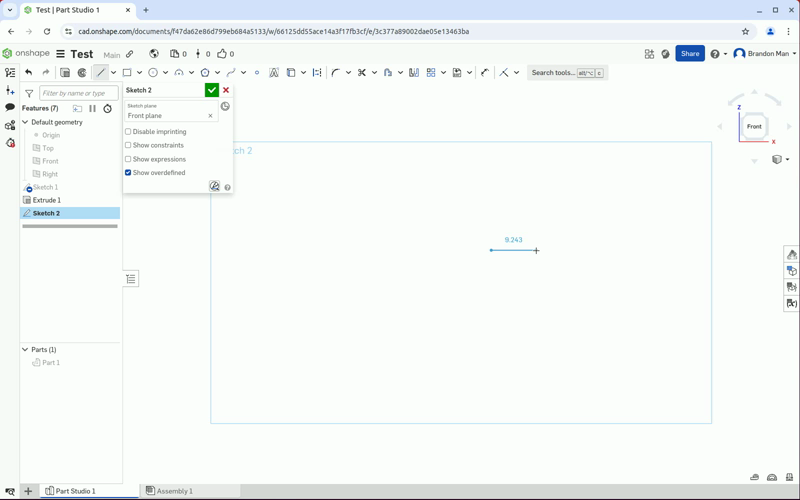
key_down(shift)
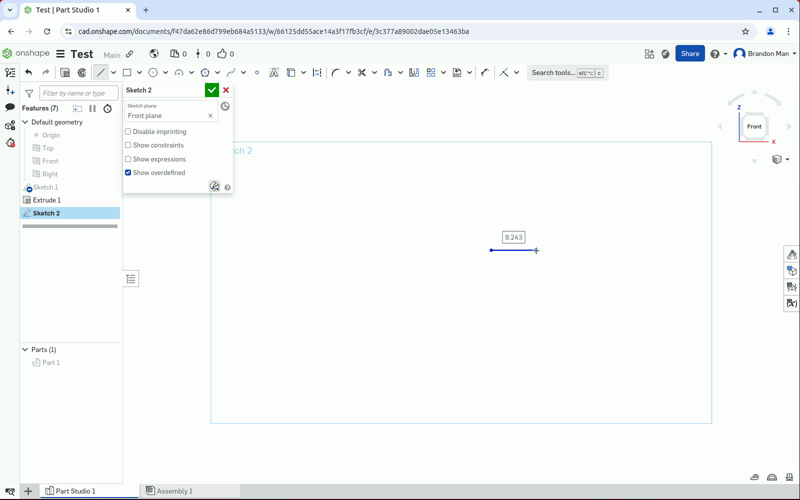
mouse_move(566, 250)
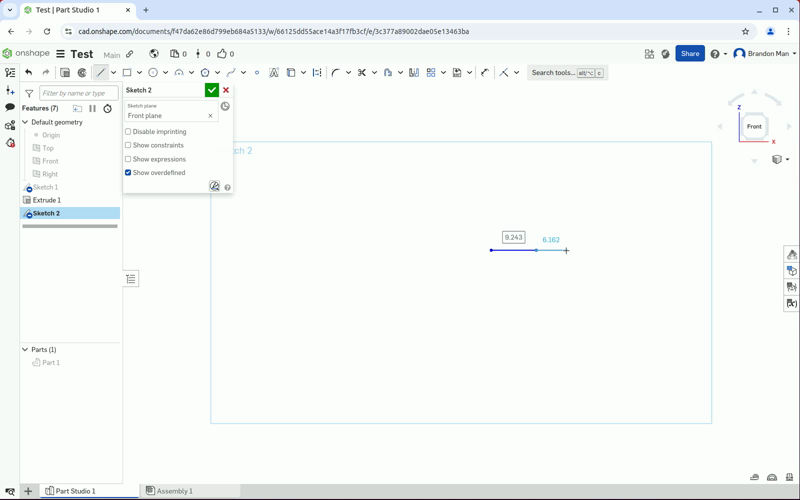
mouse_move(536, 216)
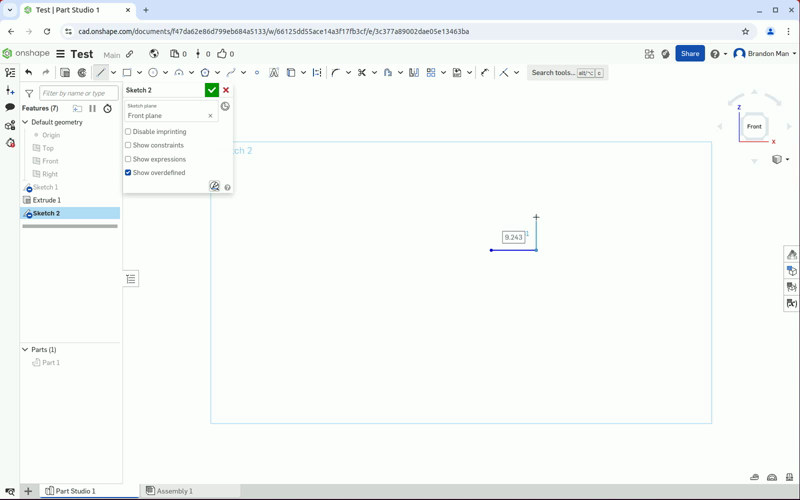
click(536, 216)
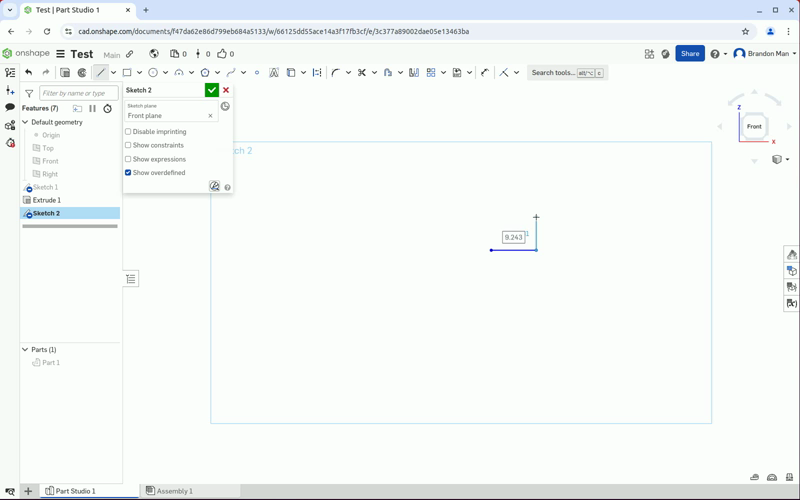
key_up(shift)
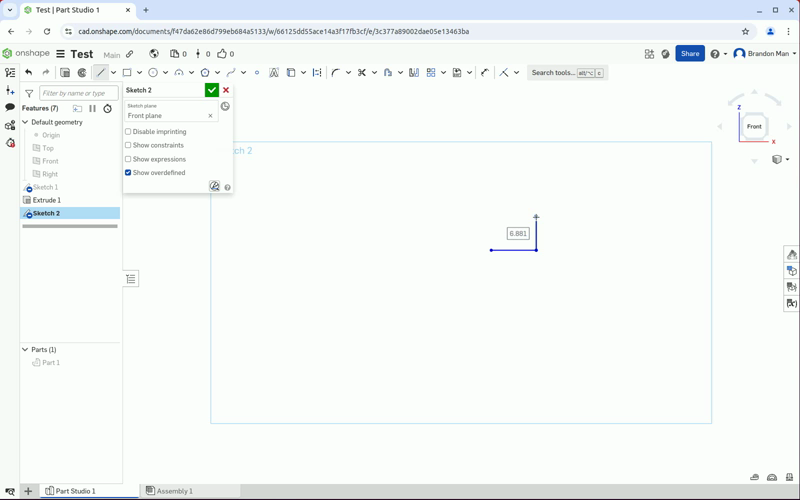
key_down(shift)
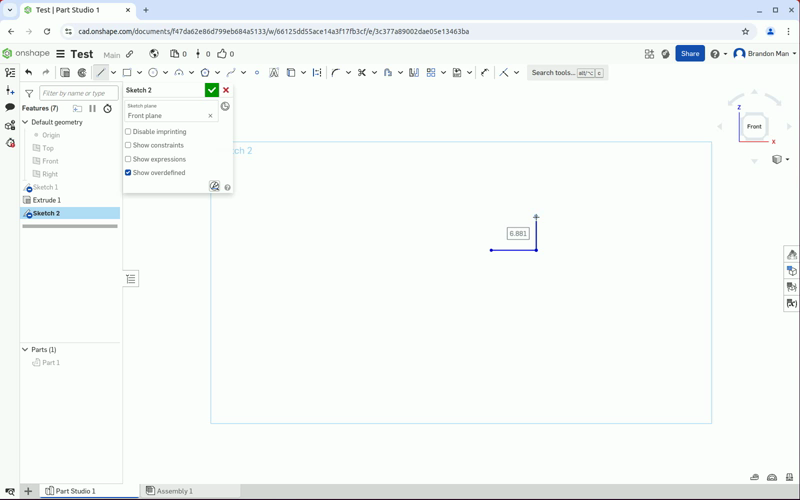
mouse_move(566, 216)
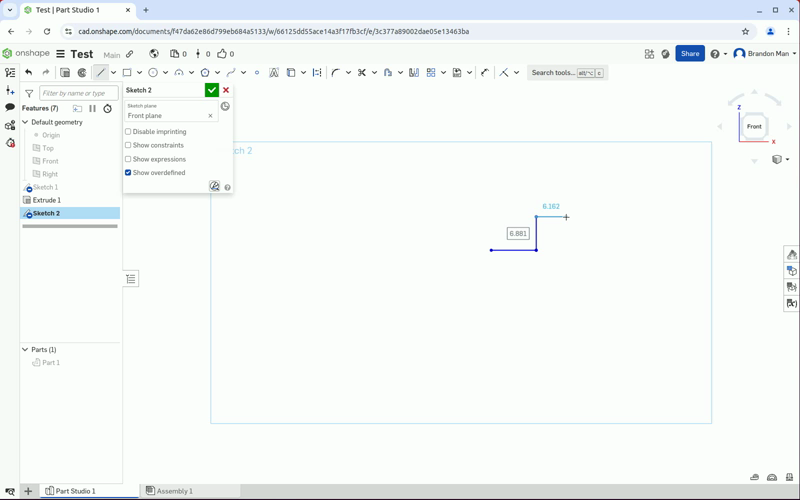
mouse_move(491, 216)
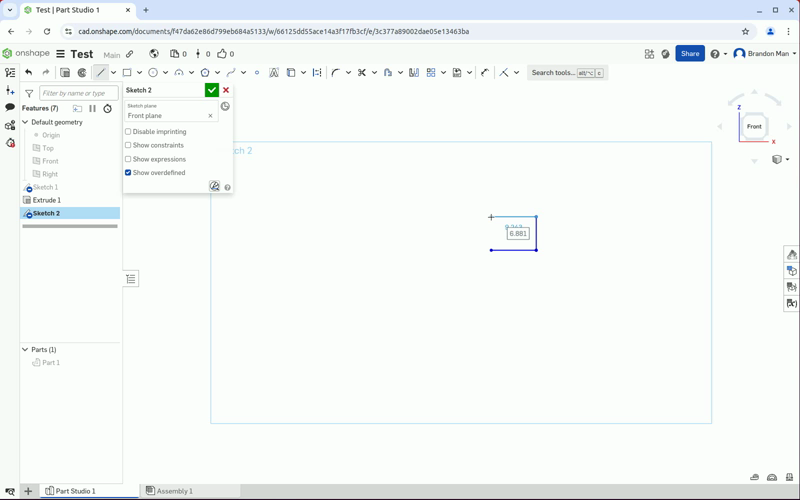
click(491, 216)
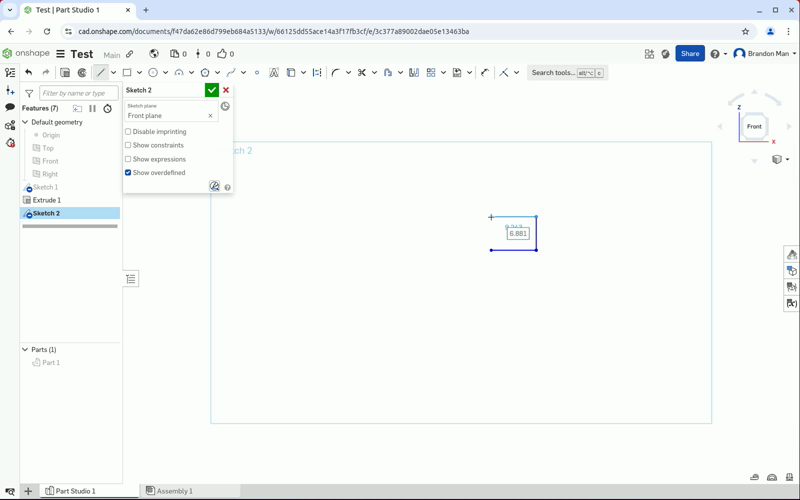
key_up(shift)
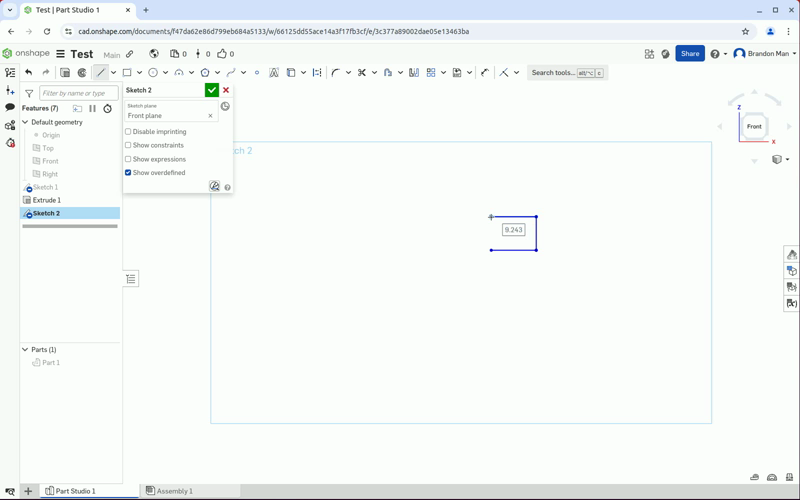
mouse_move(521, 216)
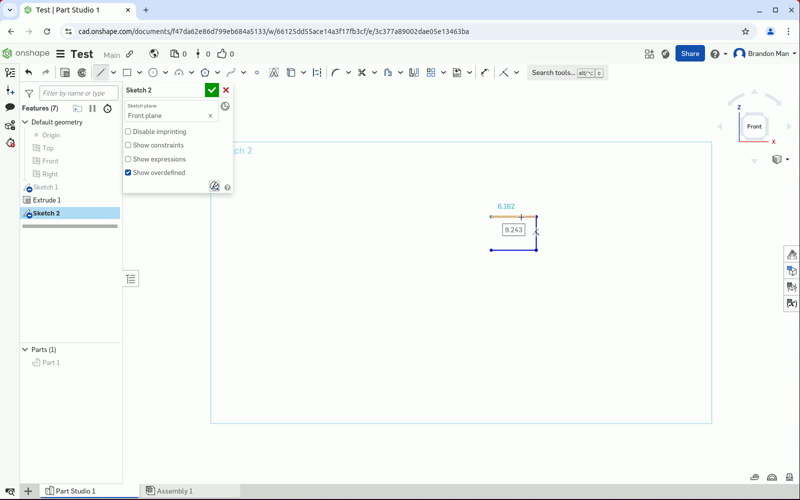
key_down(shift)
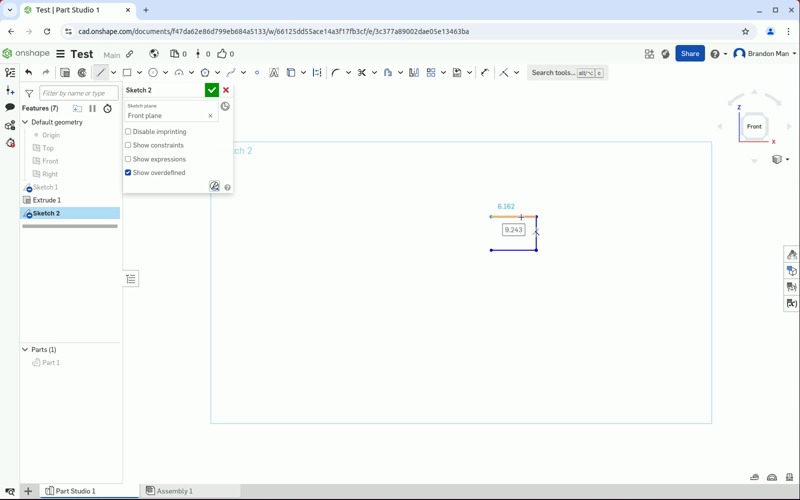
mouse_move(491, 250)
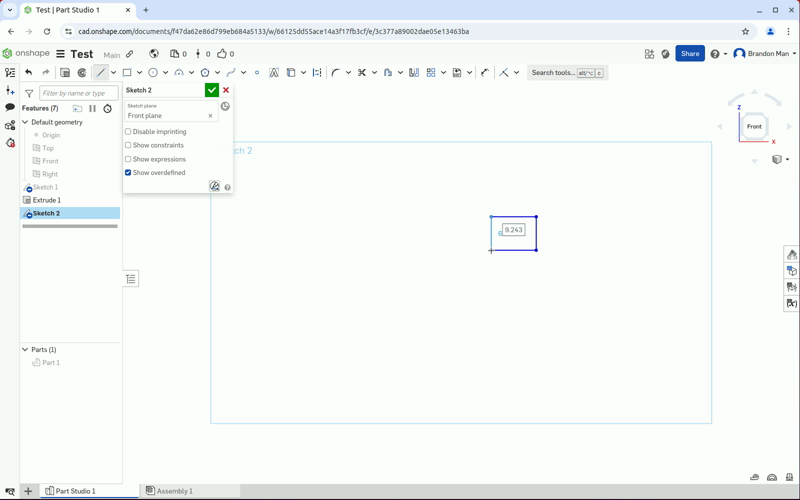
key_up(shift)
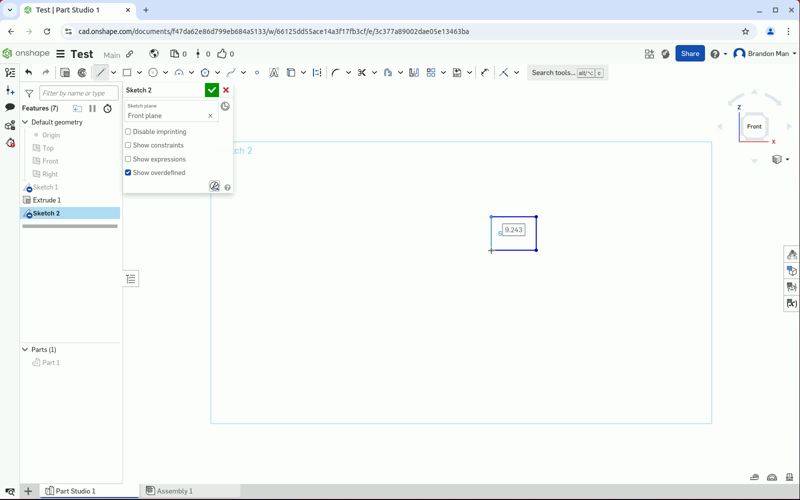
click(491, 250)
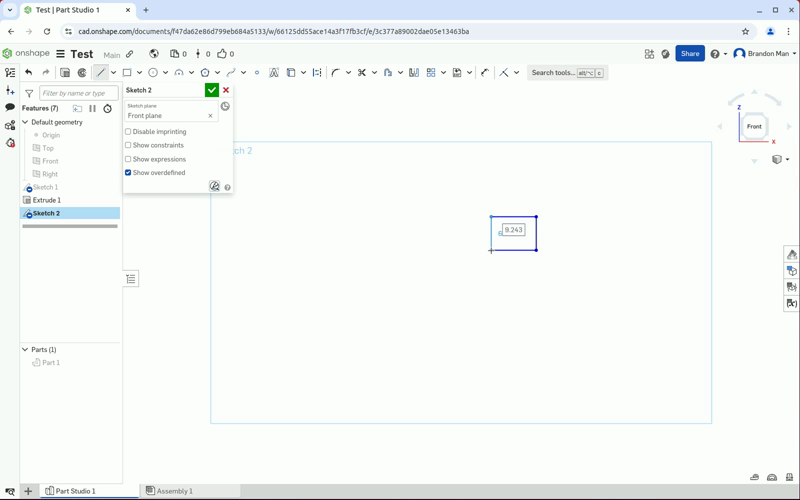
key(esc)
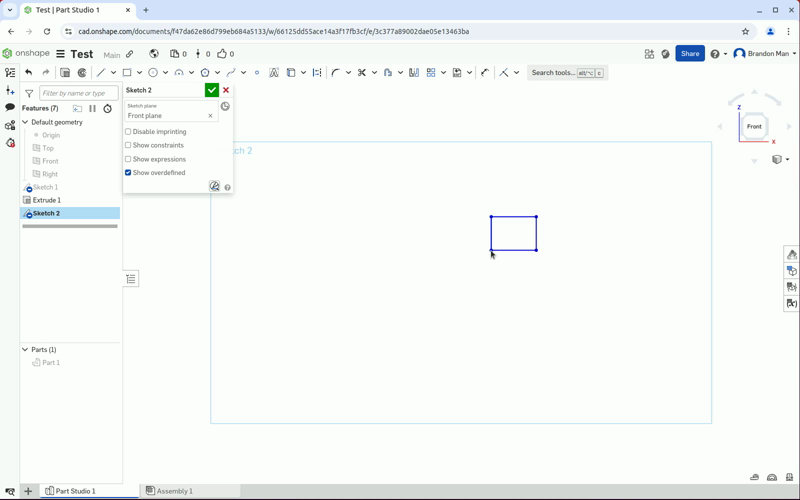
mouse_move(504, 242)
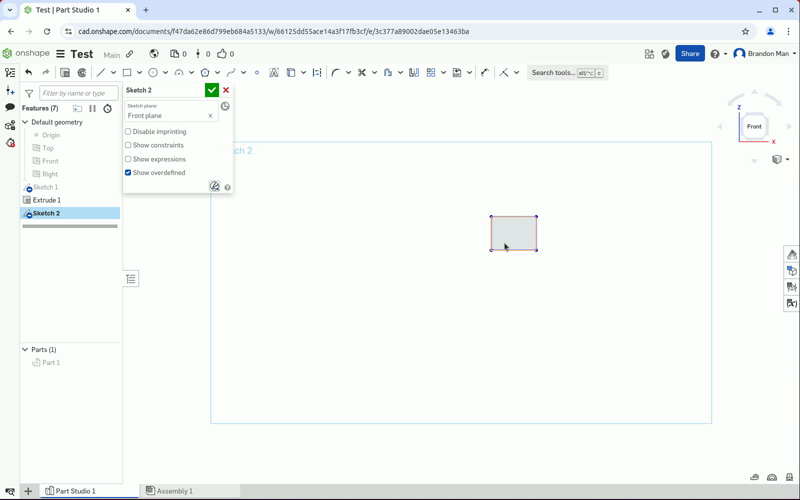
scroll(6)
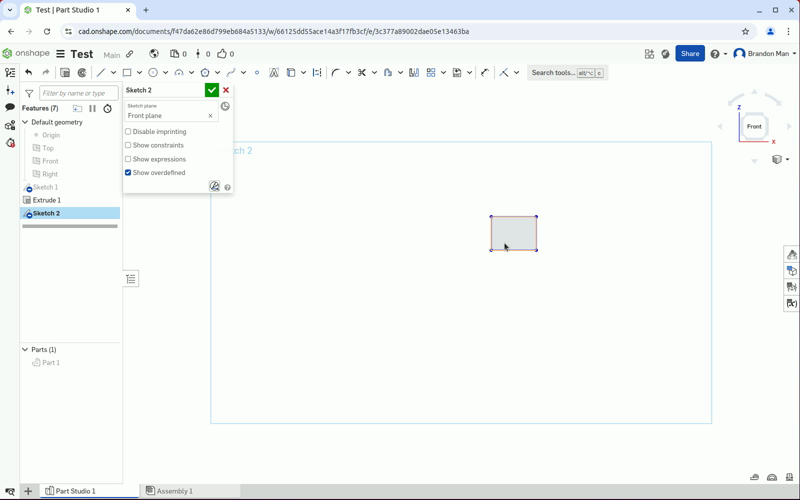
scroll(6)
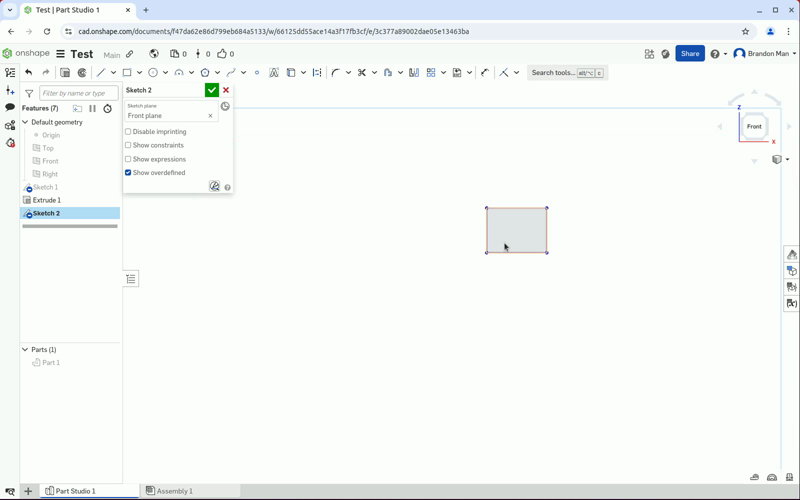
scroll(6)
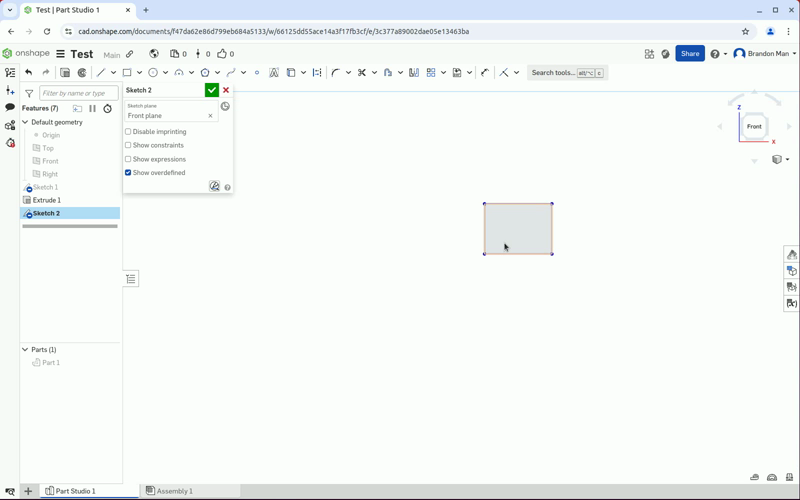
scroll(6)
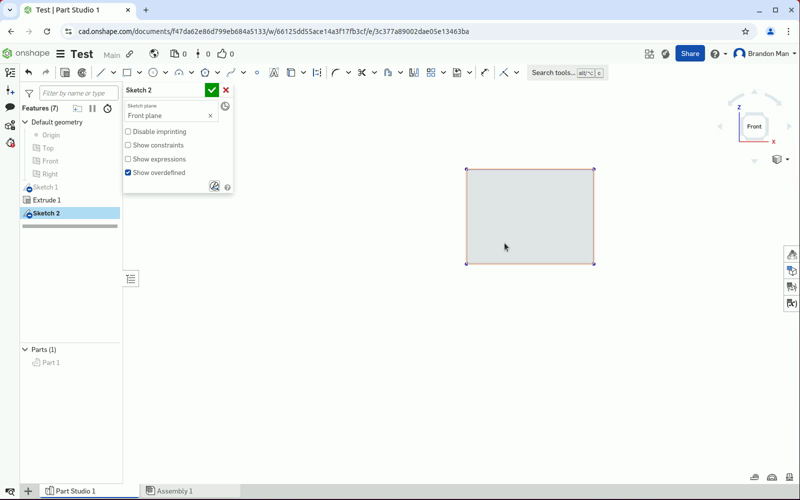
scroll(6)
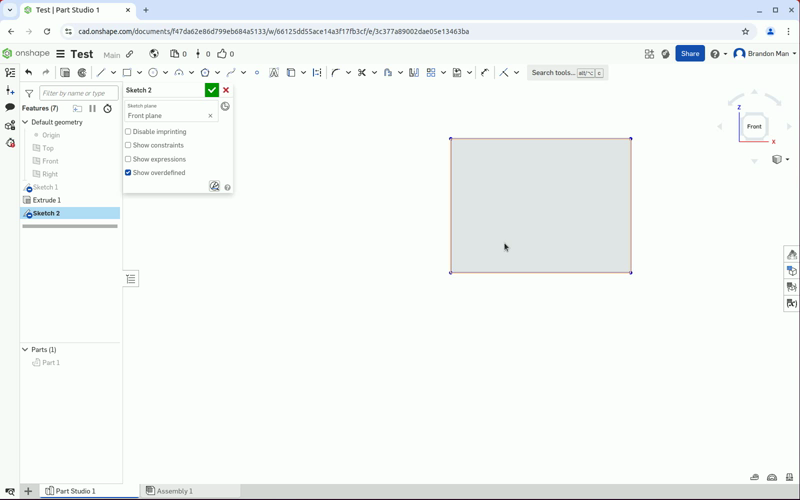
scroll(6)
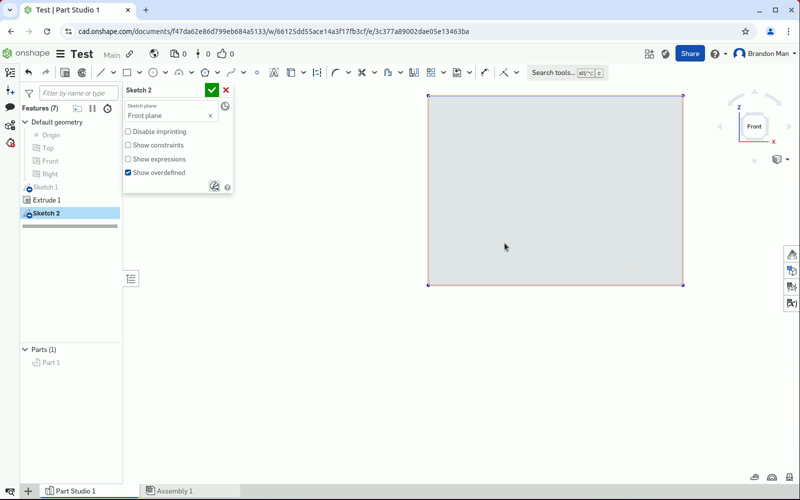
scroll(6)
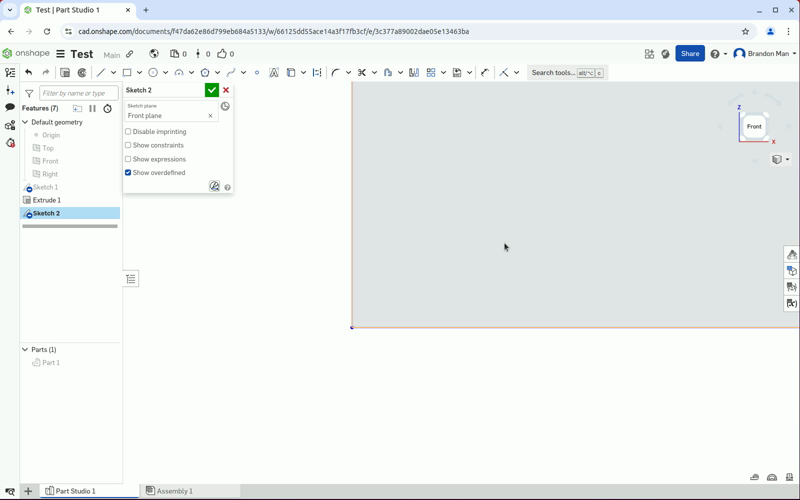
click(504, 242)
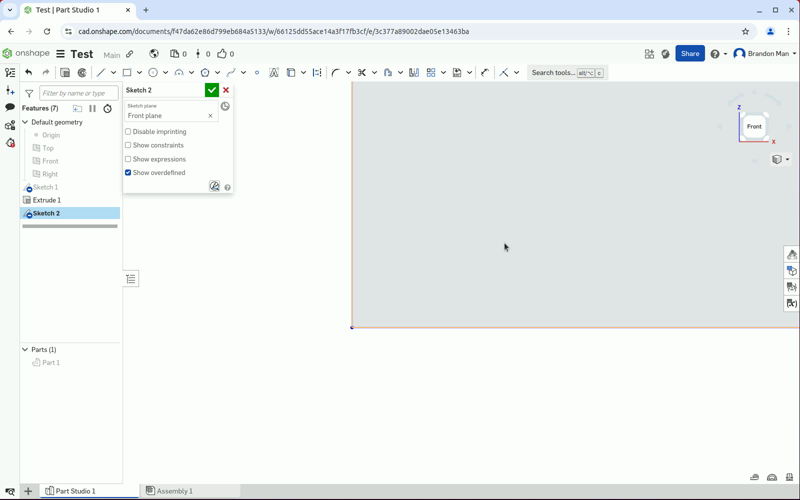
scroll(-6)
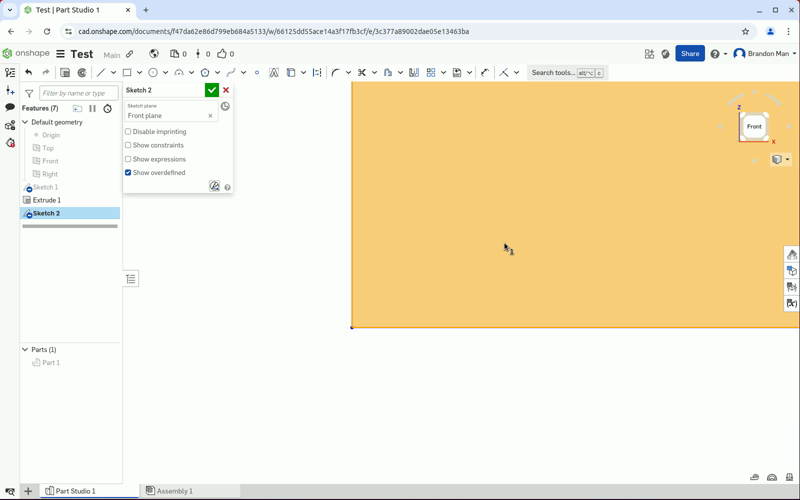
scroll(-6)
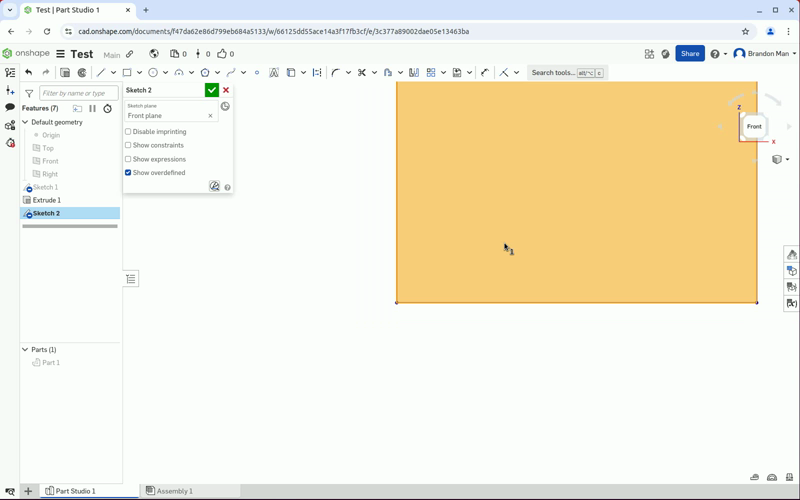
scroll(-6)
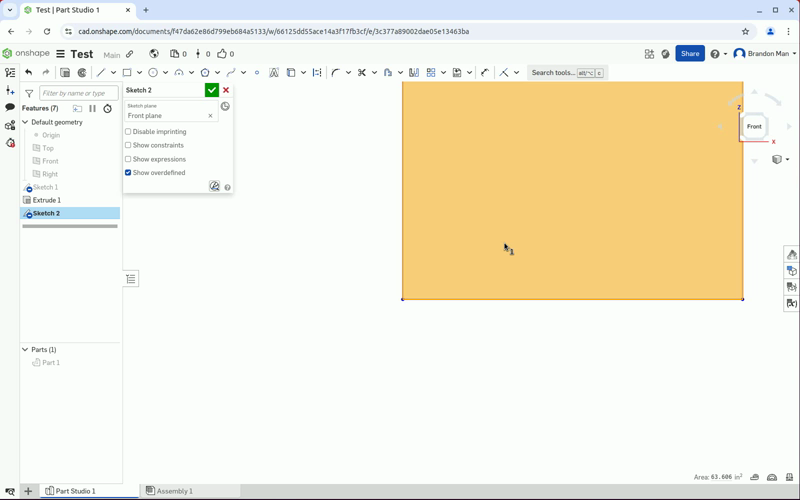
scroll(-6)
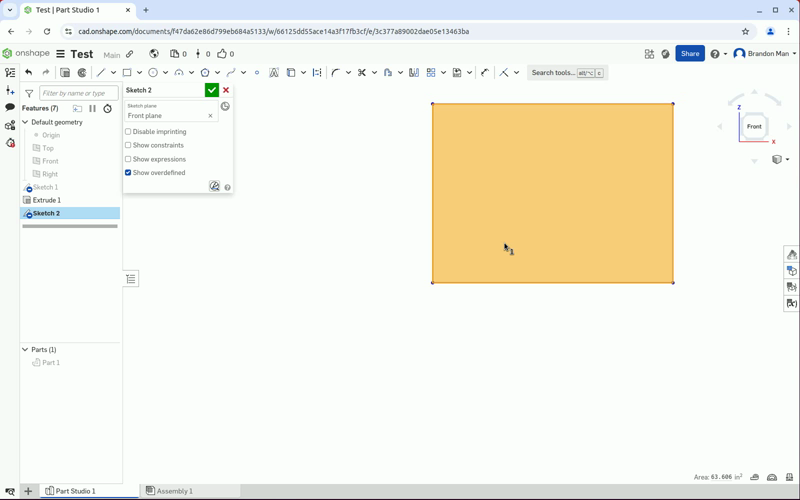
scroll(-6)
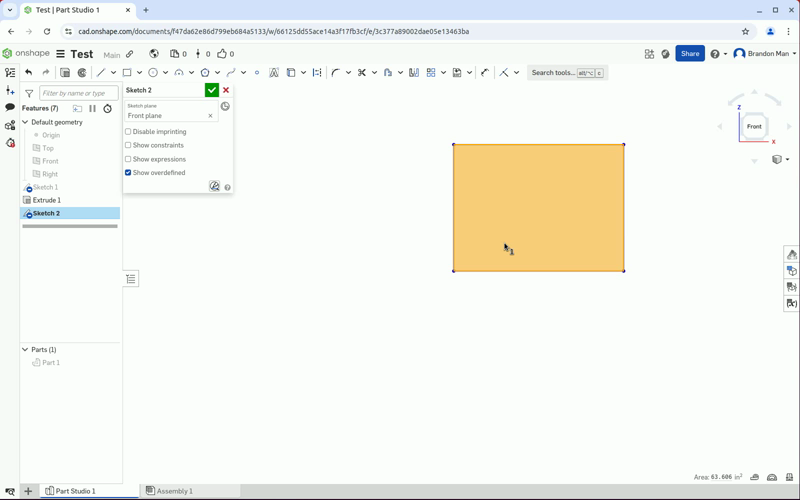
scroll(-6)
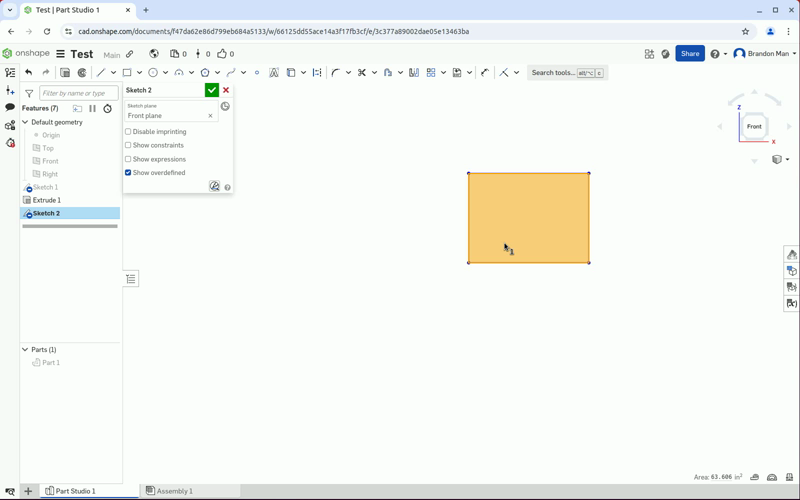
scroll(-6)
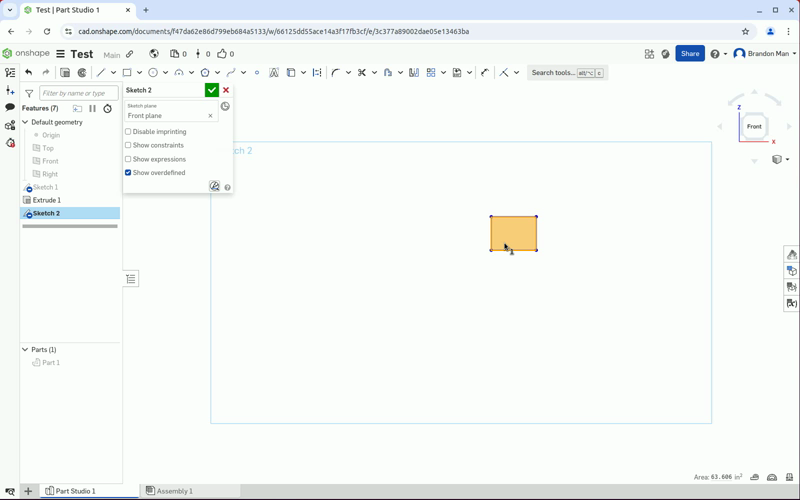
mouse_move(73, 352)
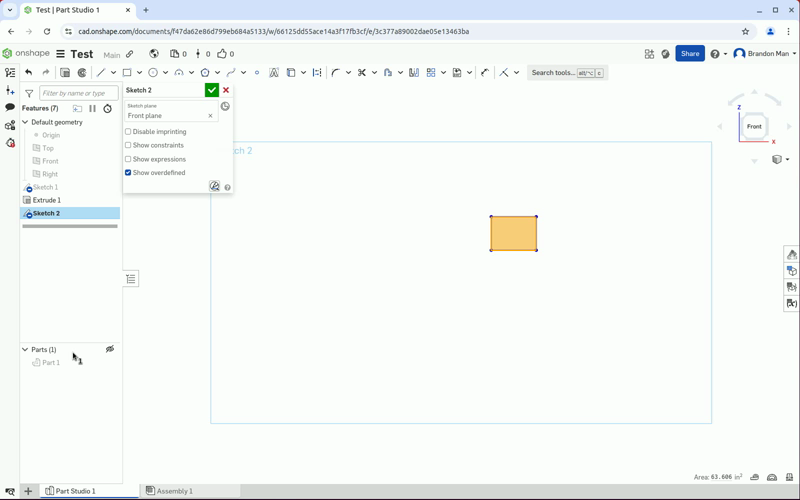
key(shift+y)
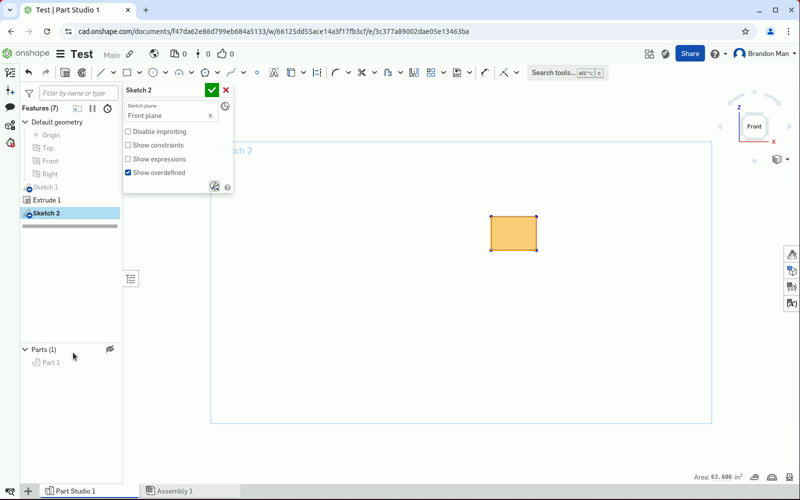
key(shift+e)
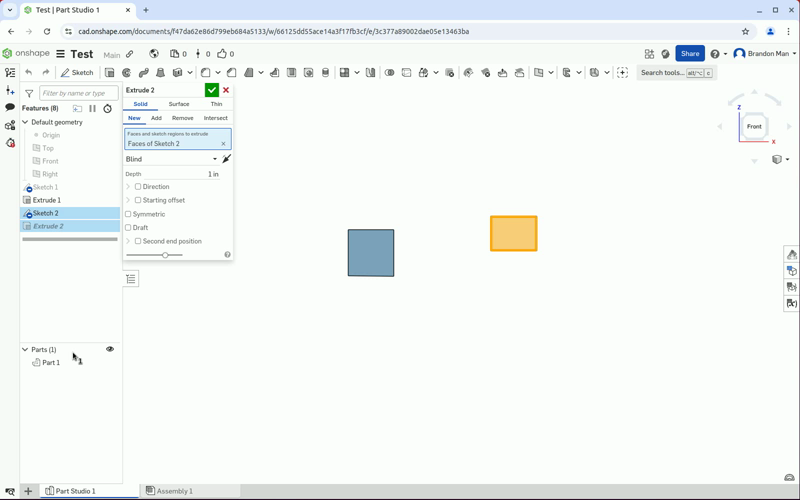
mouse_move(143, 106)
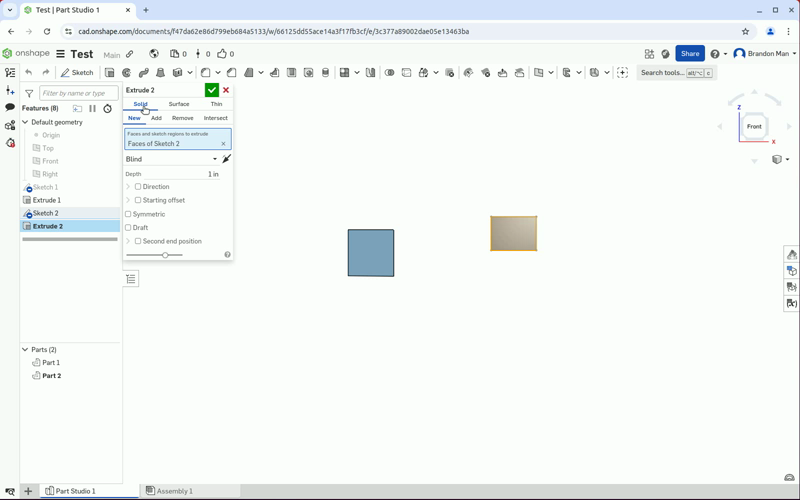
click(143, 106)
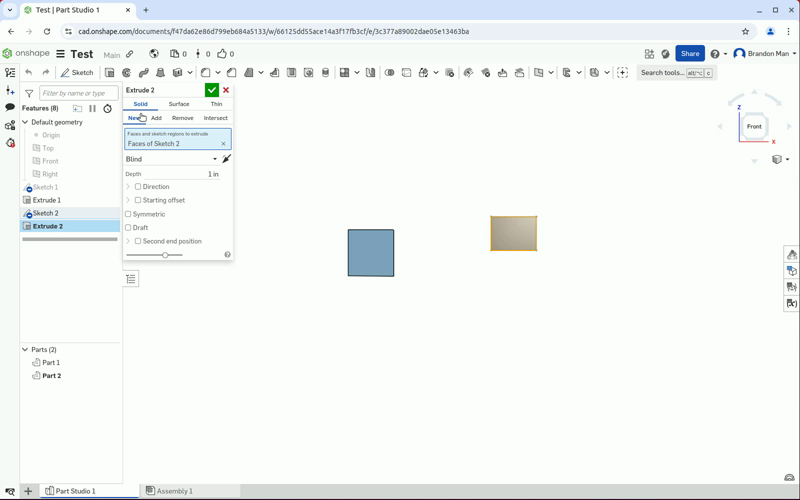
mouse_move(137, 120)
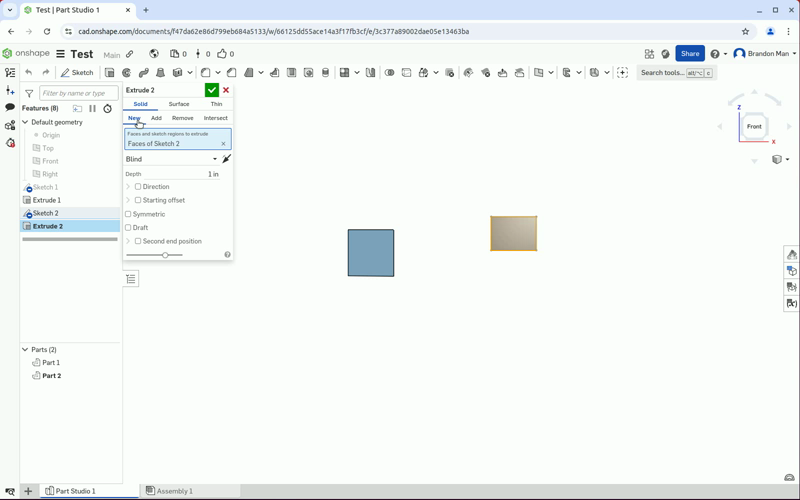
click(137, 120)
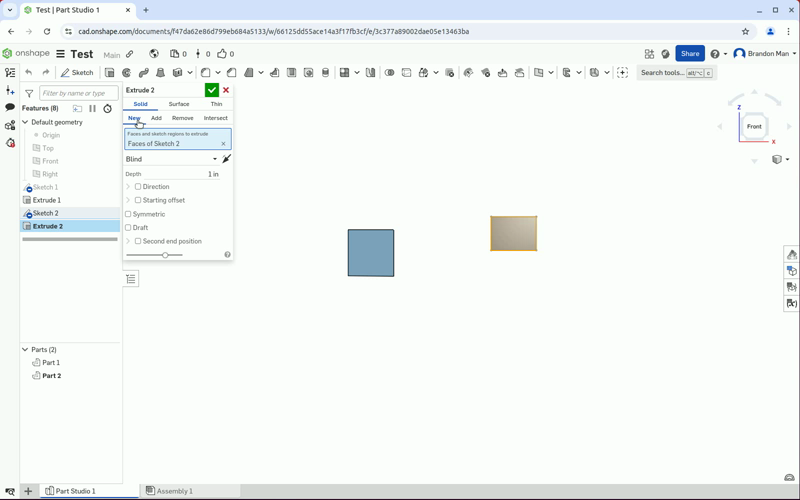
key(tab, 4)
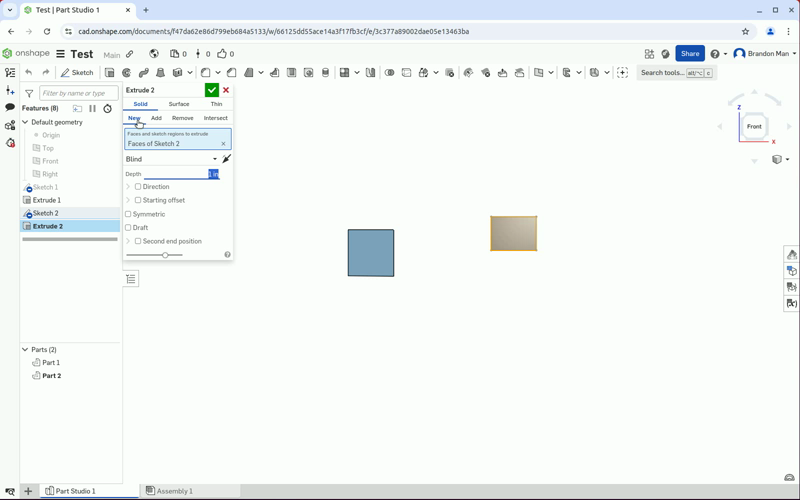
text(6.018)
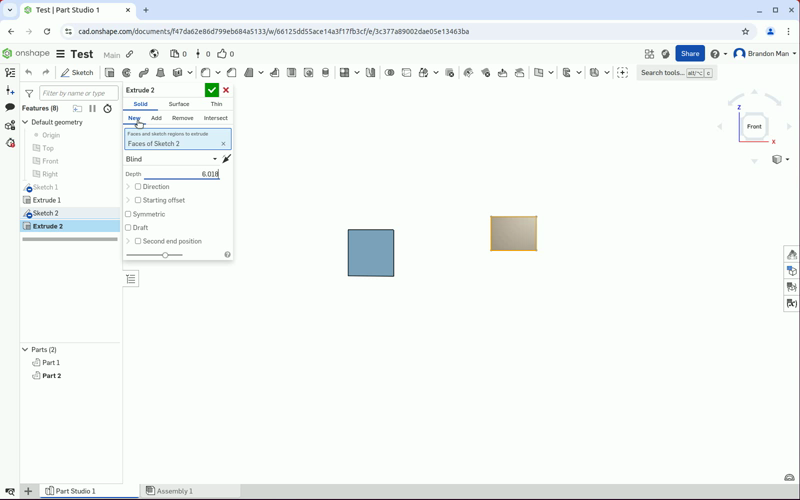
key(enter)
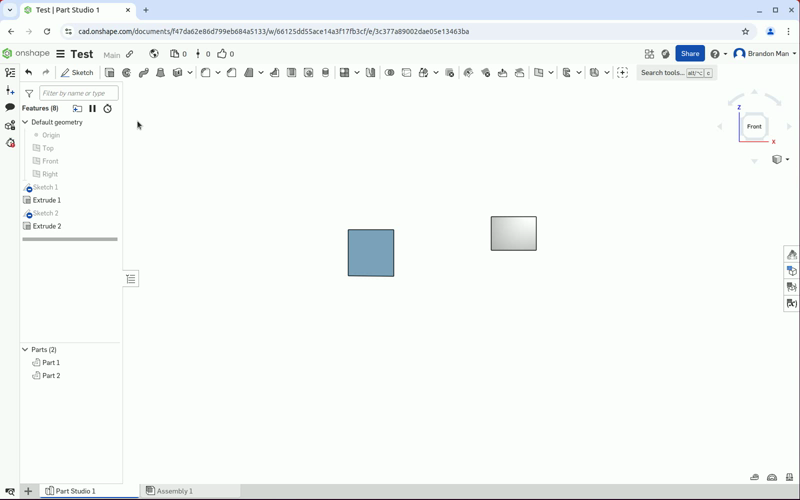
key(shift+h)
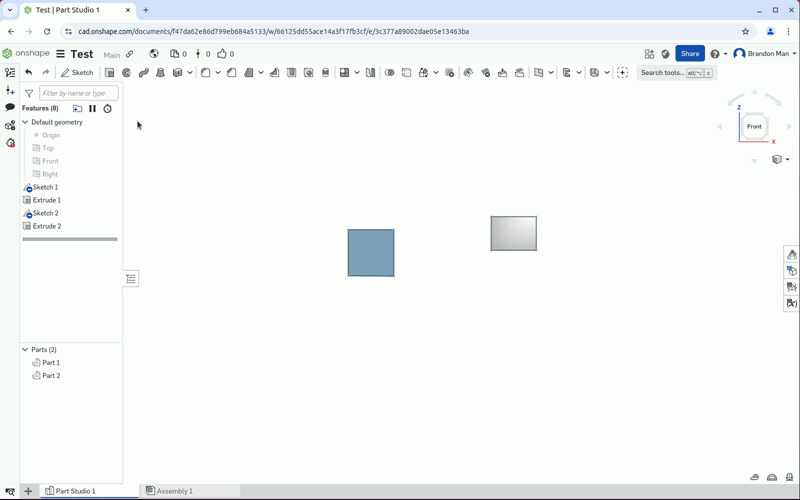
key(shift+h)
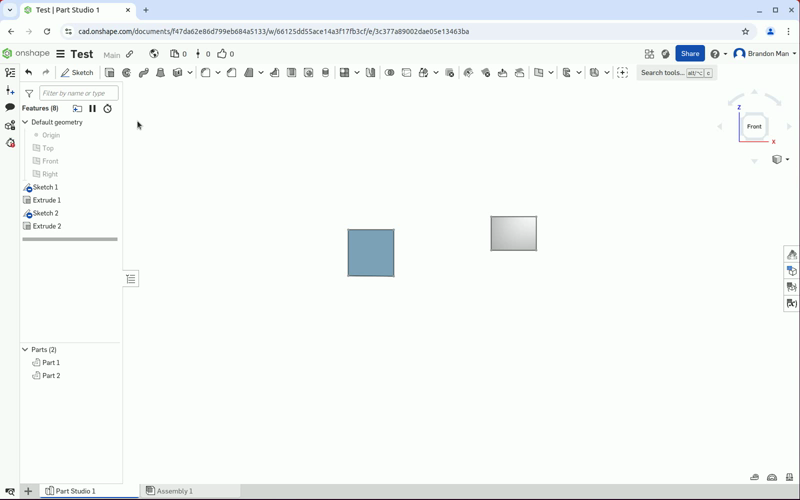
key(shift+7)
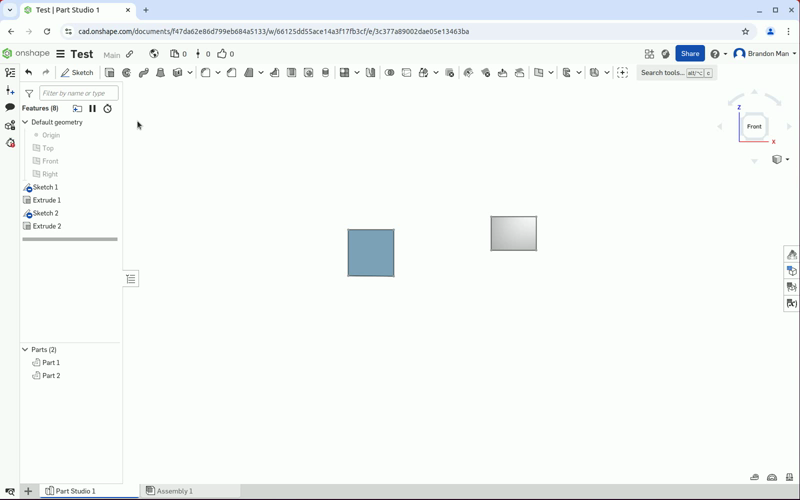
key(left, 2)
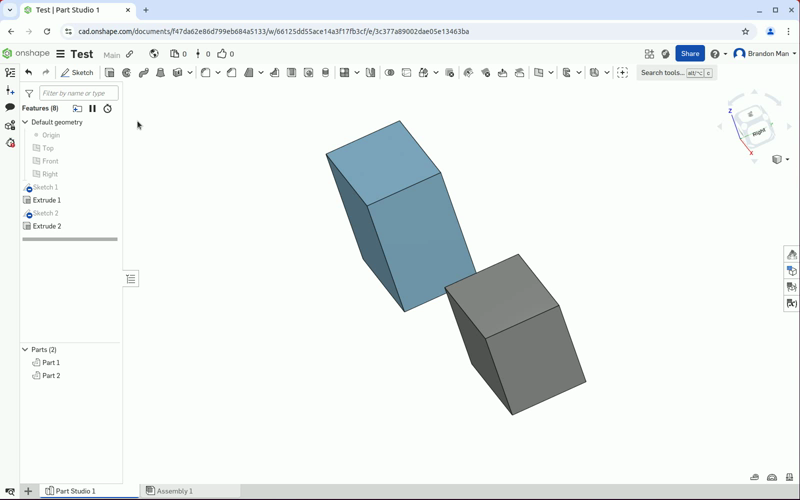
key(down, 2)
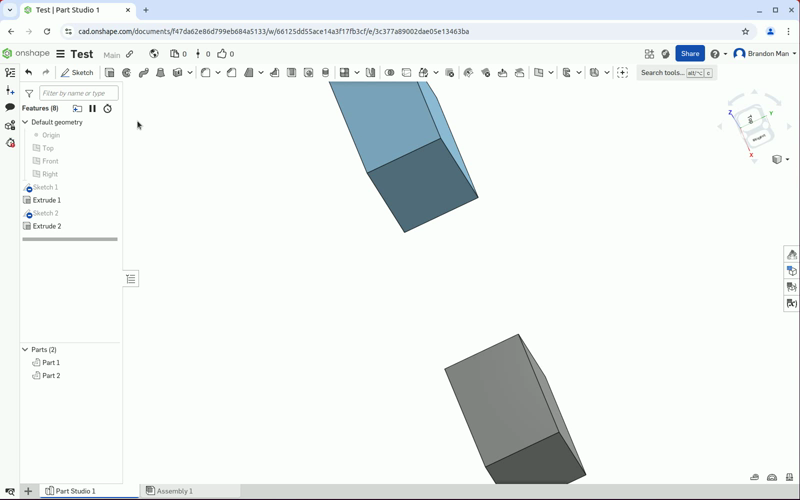
key(up, 2)
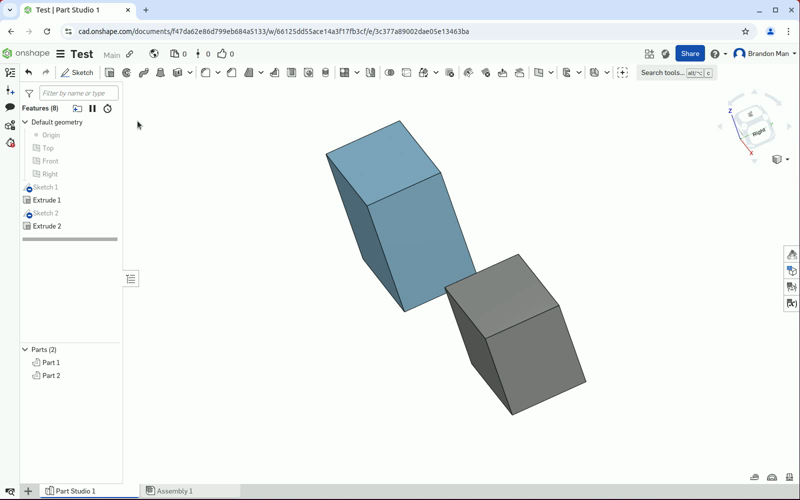
key(right, 2)
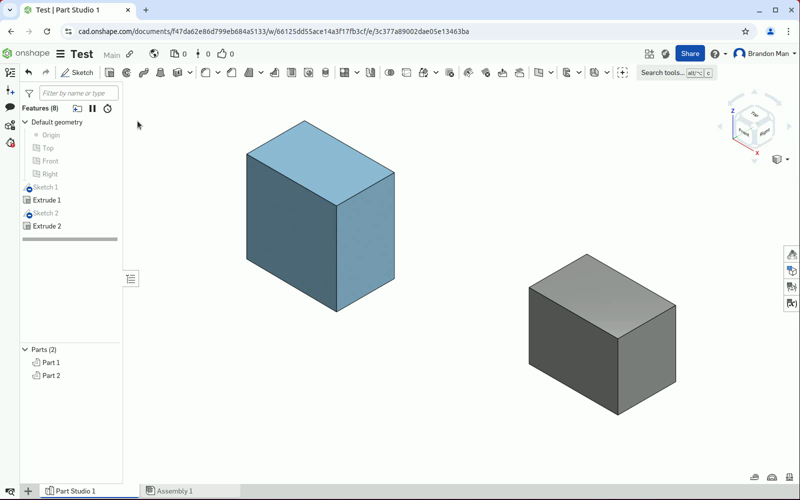
mouse_move(73, 189)
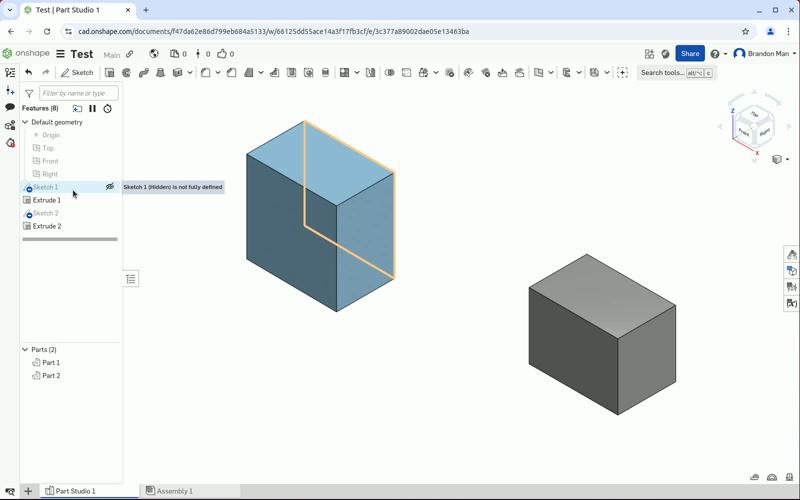
click(73, 189)